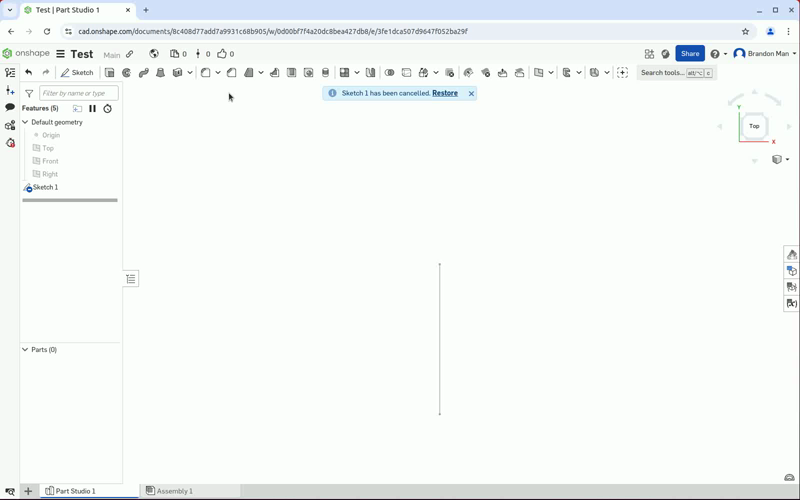
key(shift+h)
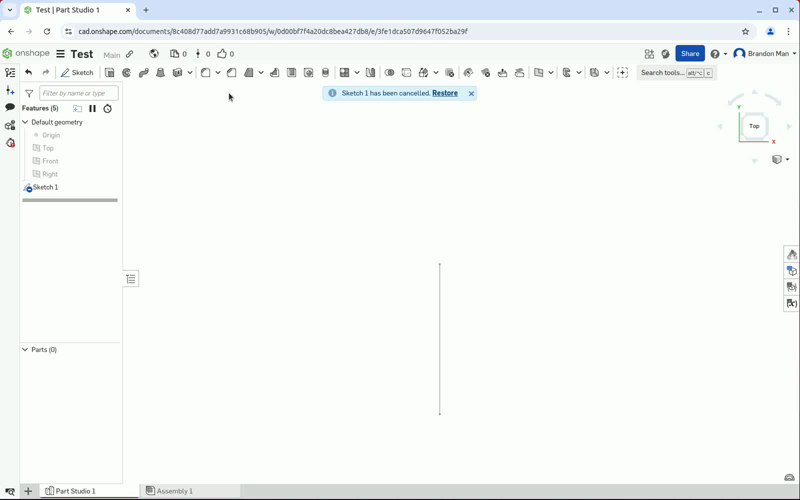
key(shift+s)
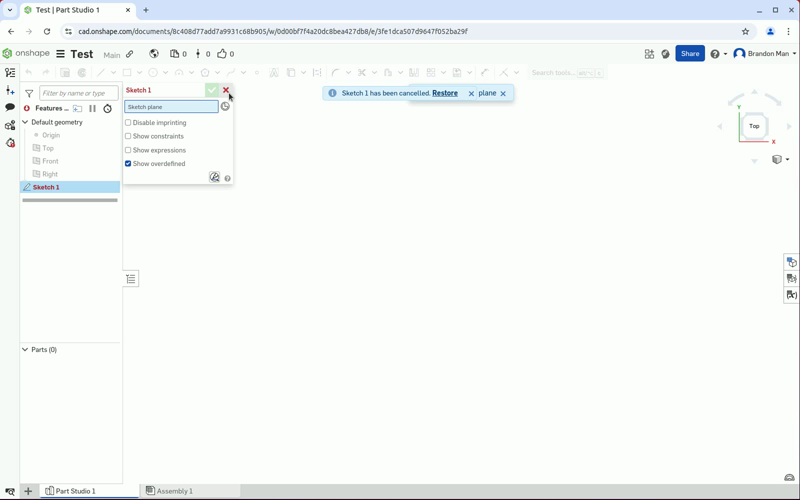
mouse_move(73, 150)
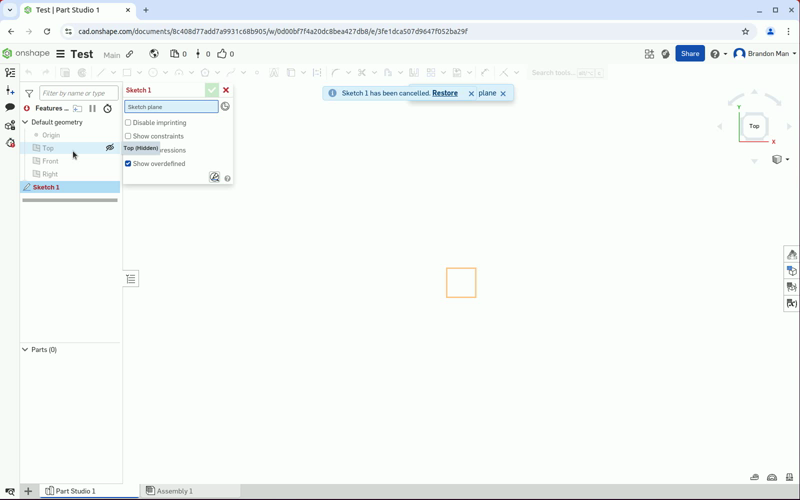
click(73, 150)
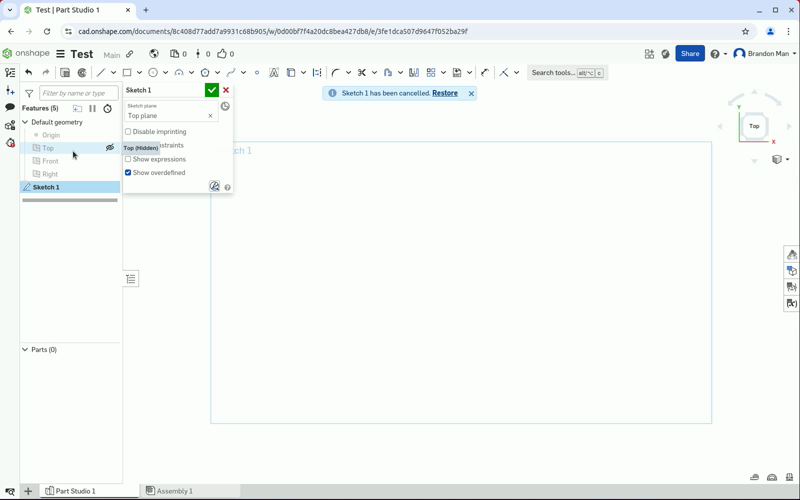
mouse_move(73, 352)
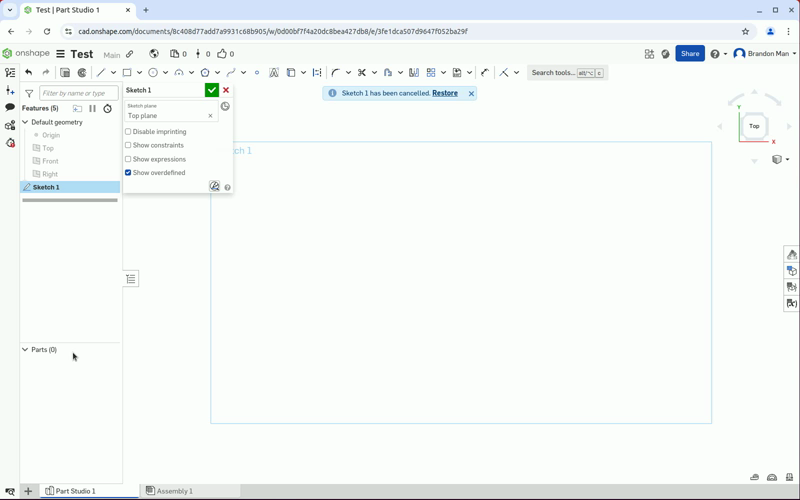
key(y)
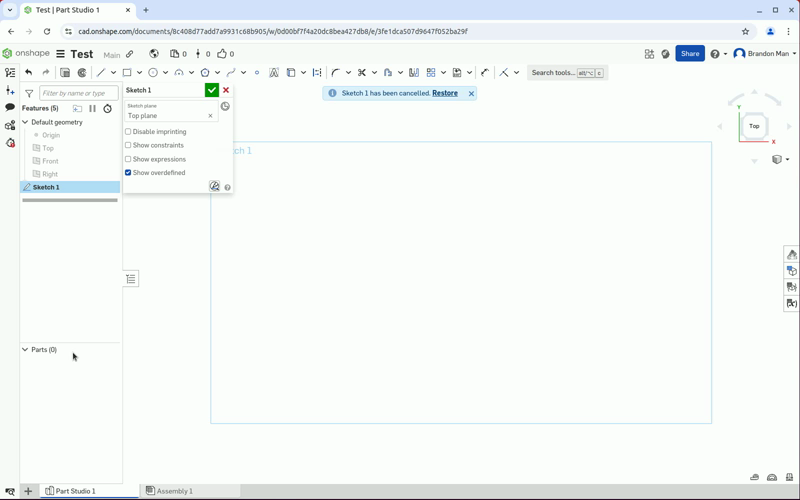
key(l)
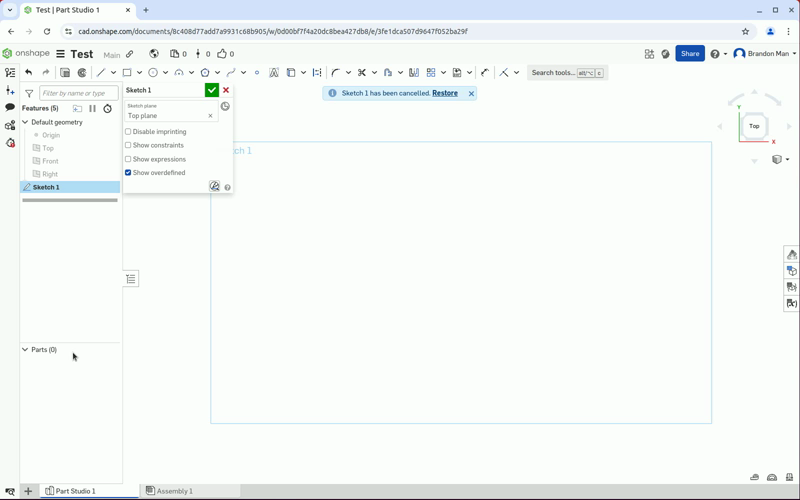
key_down(shift)
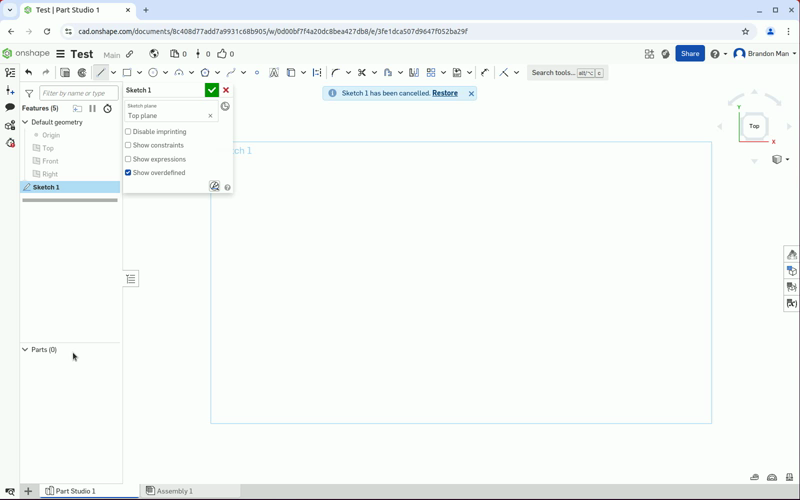
mouse_move(460, 282)
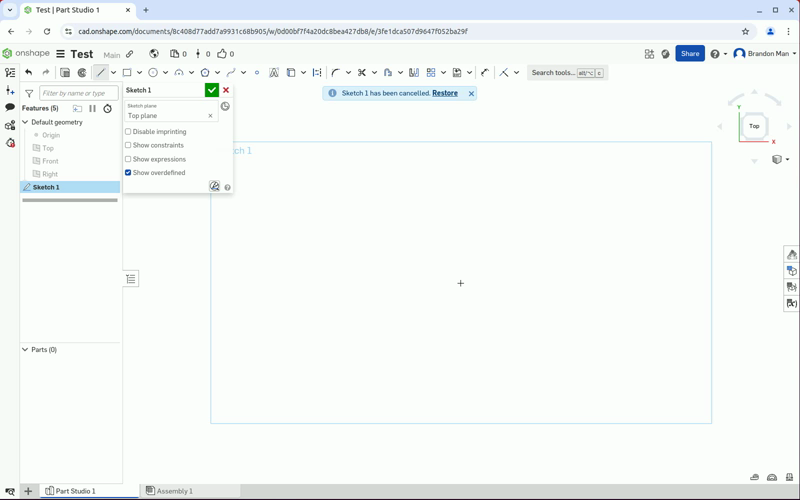
click(460, 282)
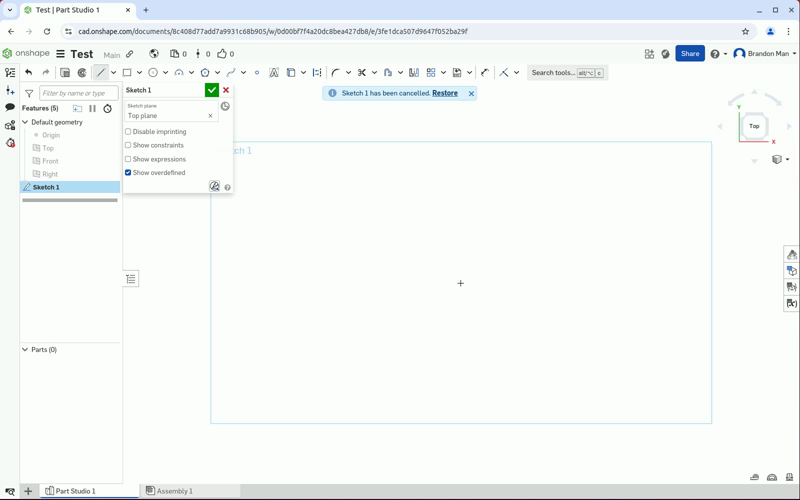
key_up(shift)
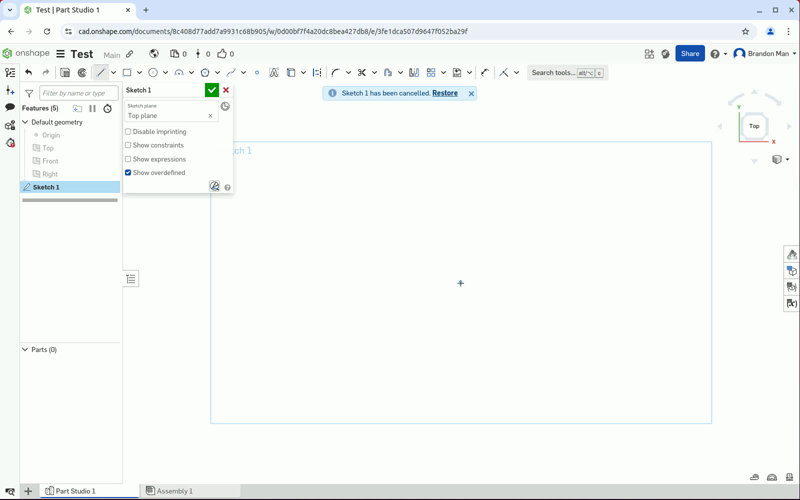
key_down(shift)
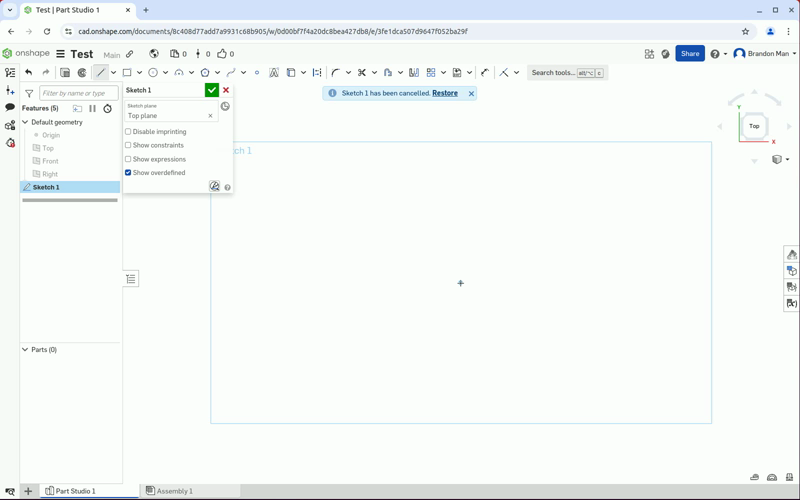
mouse_move(490, 282)
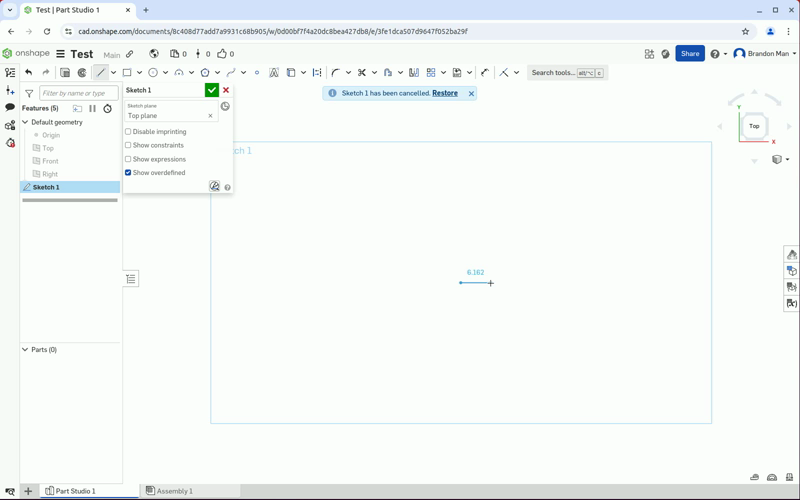
mouse_move(503, 282)
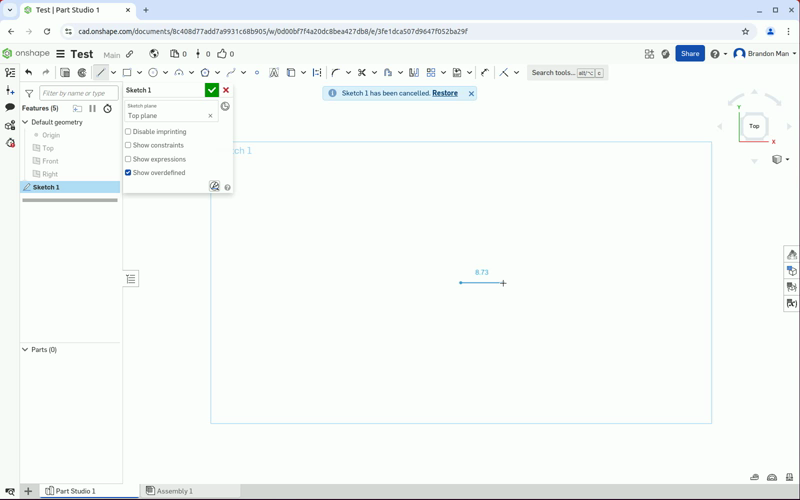
click(503, 282)
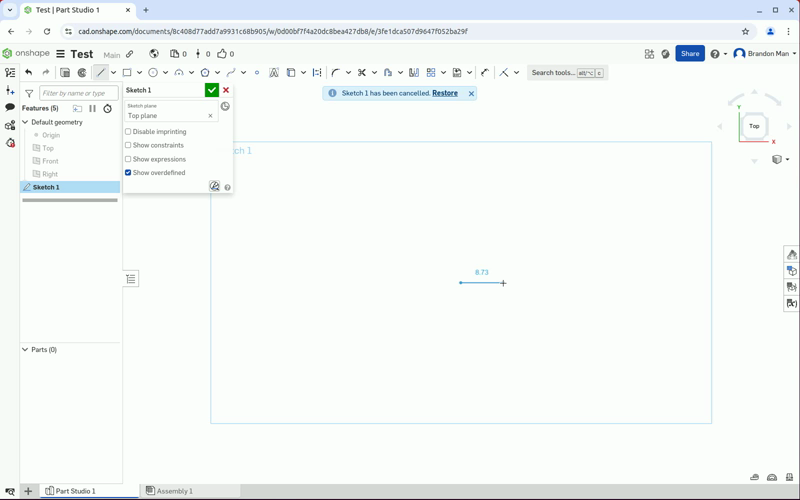
key_up(shift)
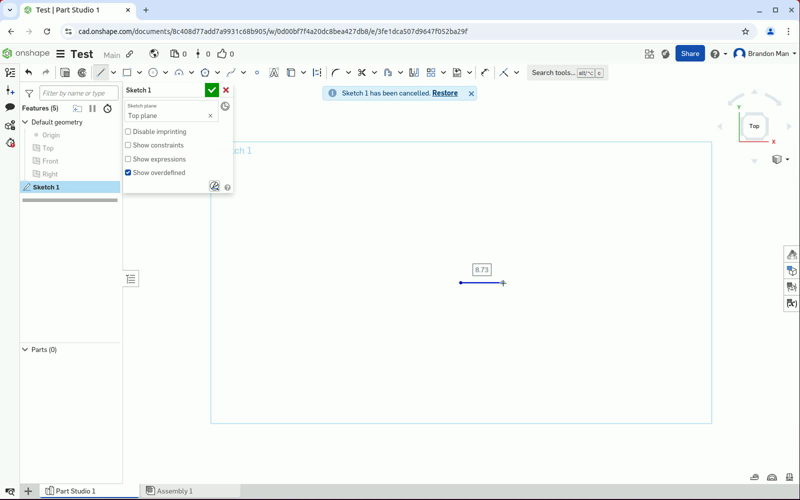
key_down(shift)
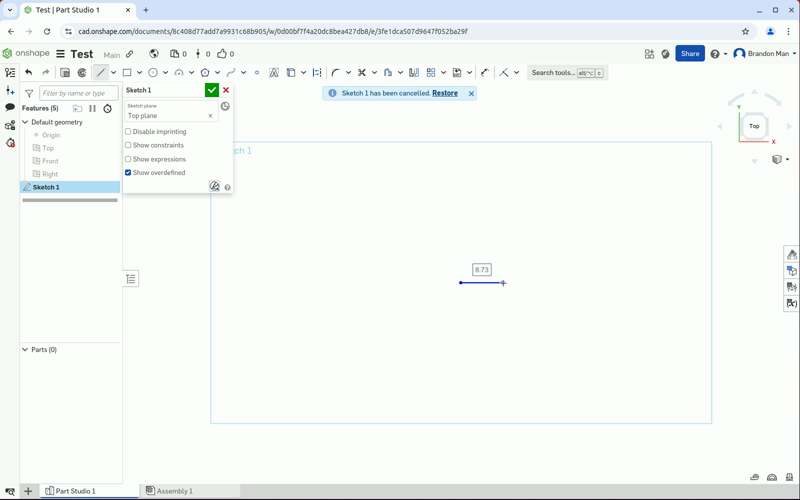
mouse_move(503, 170)
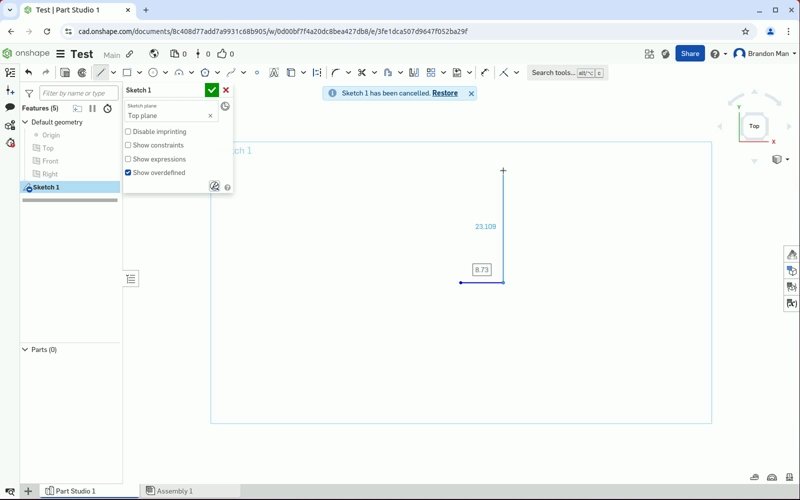
click(503, 170)
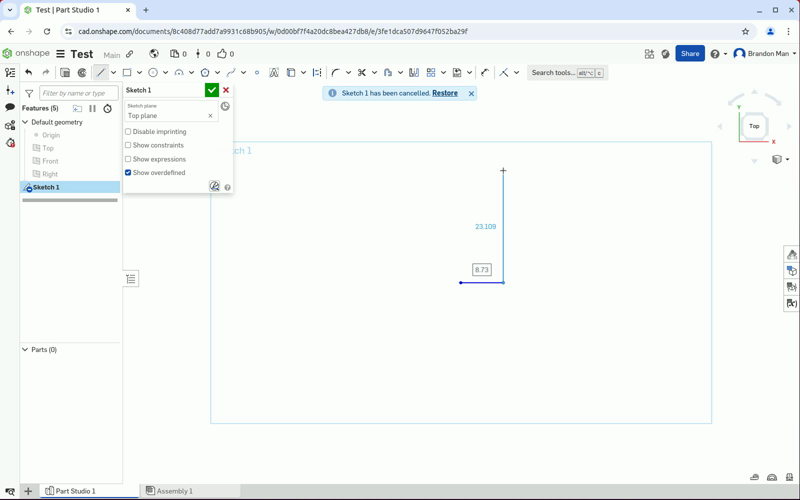
key_up(shift)
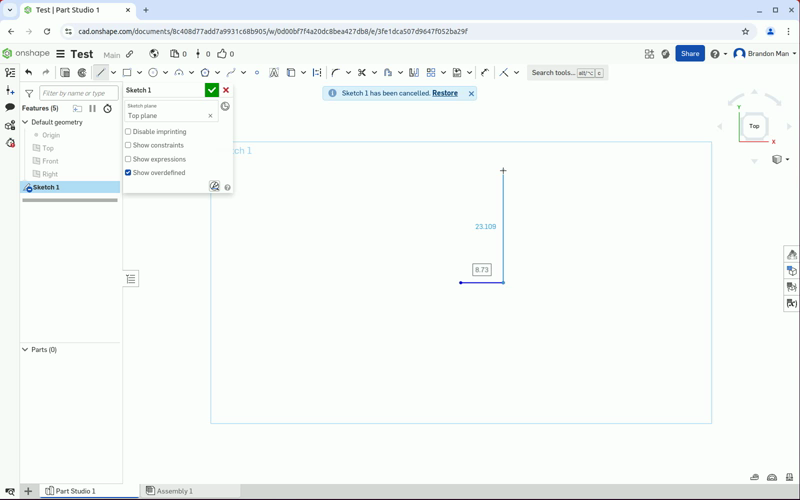
key_down(shift)
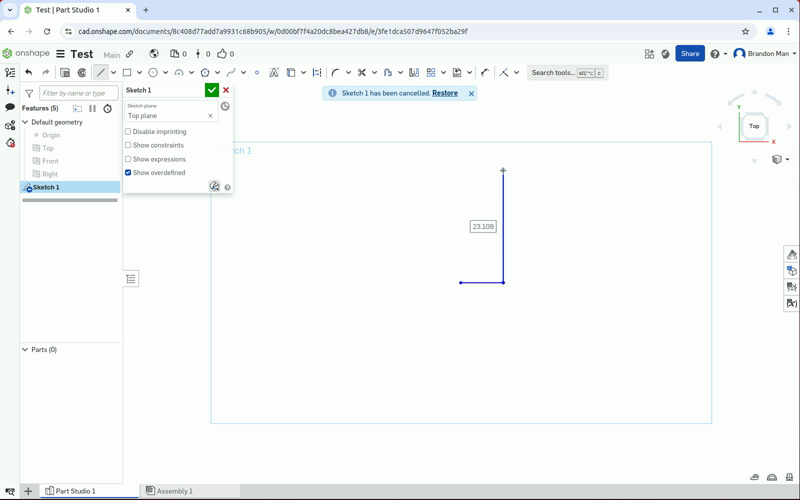
mouse_move(533, 170)
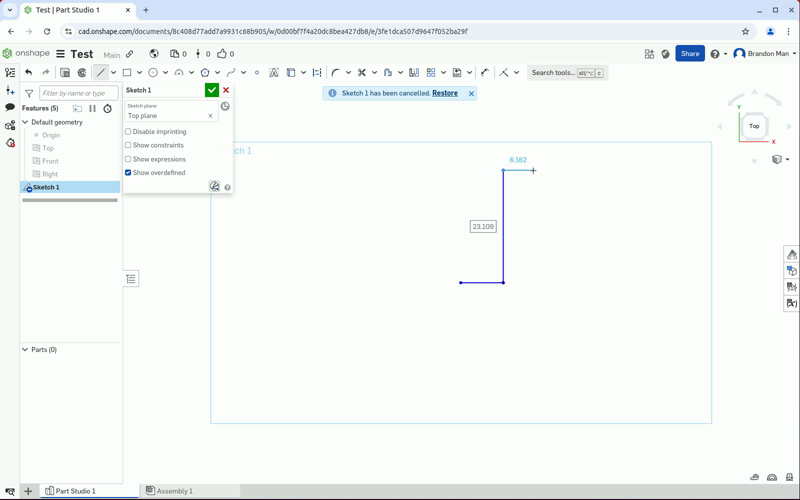
mouse_move(460, 170)
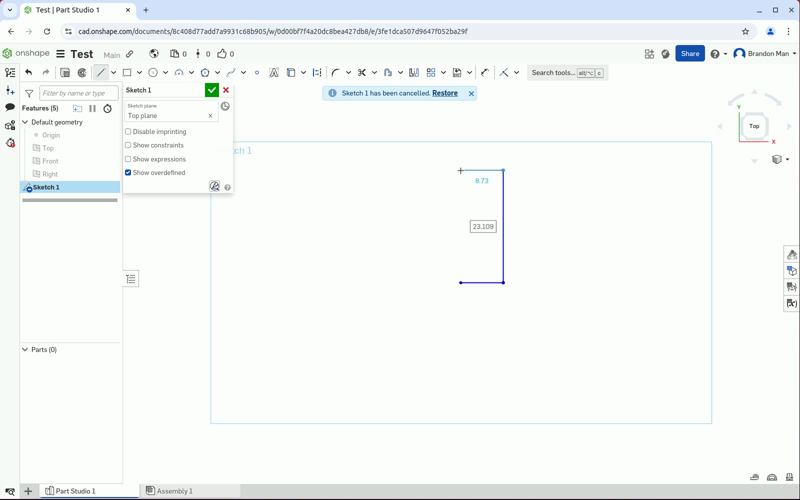
click(460, 170)
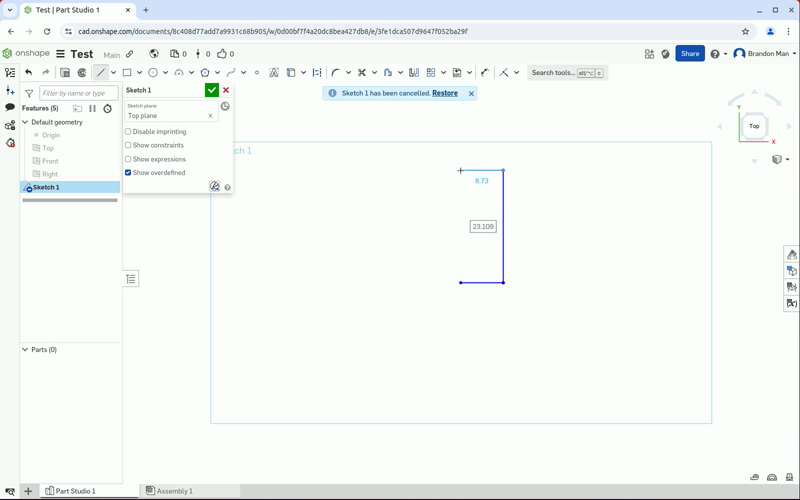
key_up(shift)
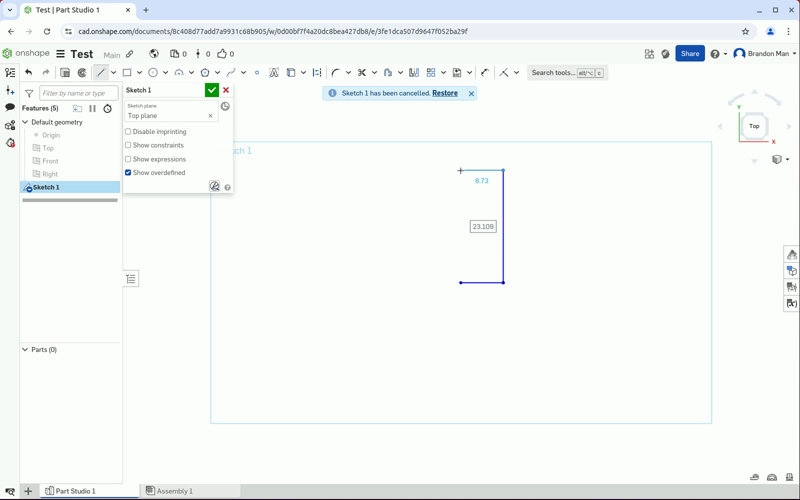
key_down(shift)
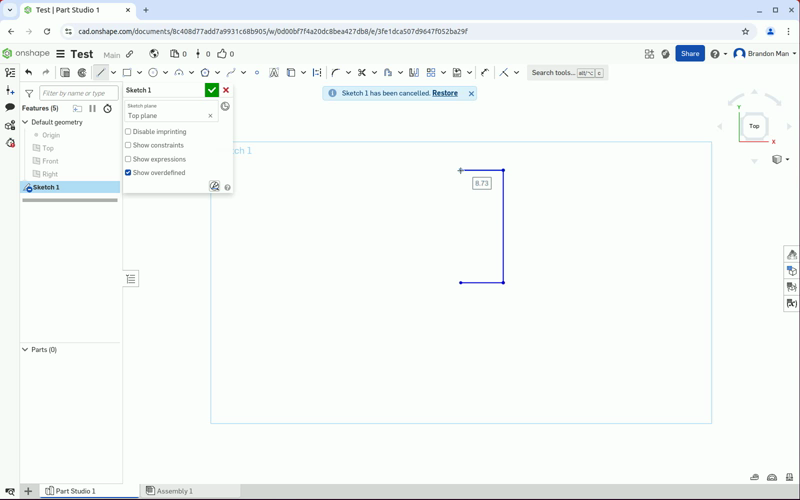
mouse_move(490, 170)
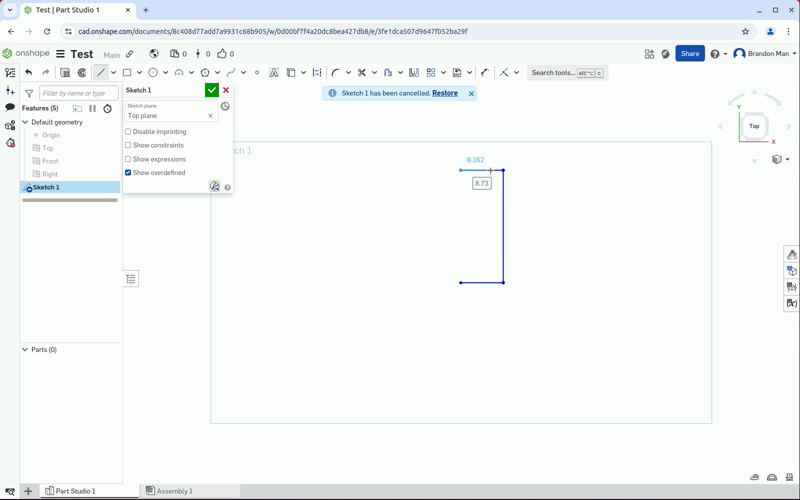
mouse_move(460, 207)
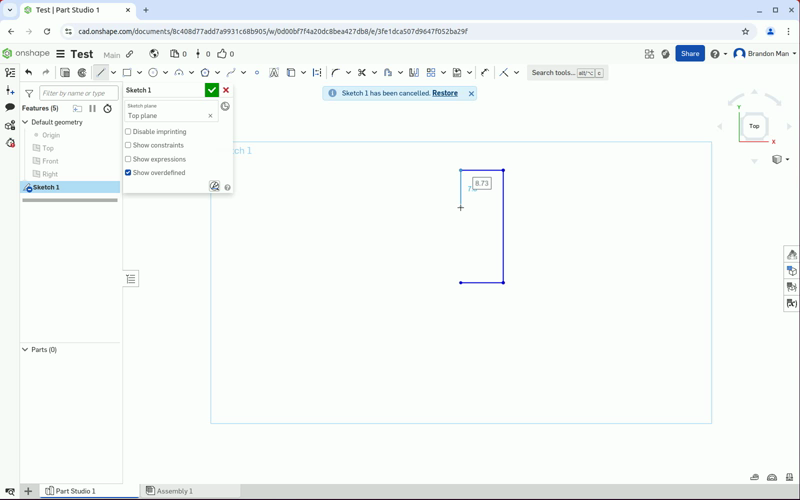
click(460, 207)
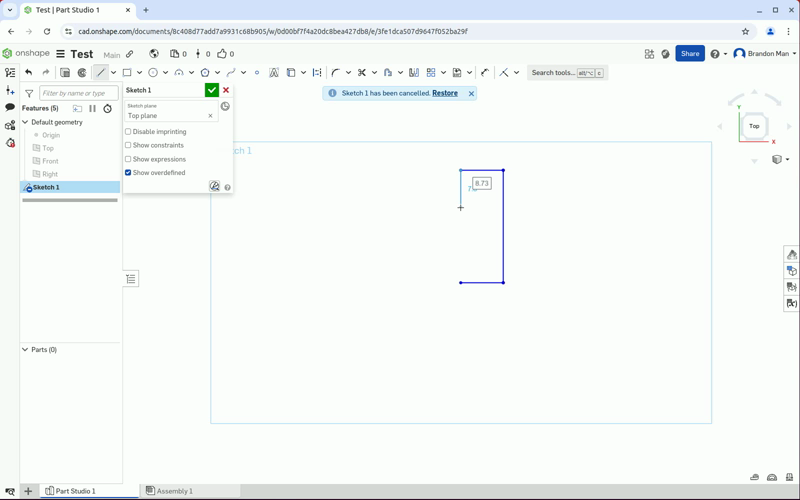
key_up(shift)
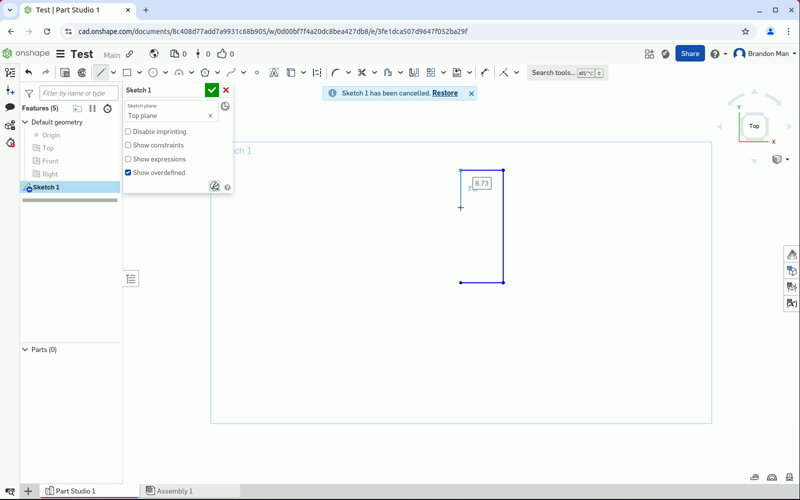
key_down(shift)
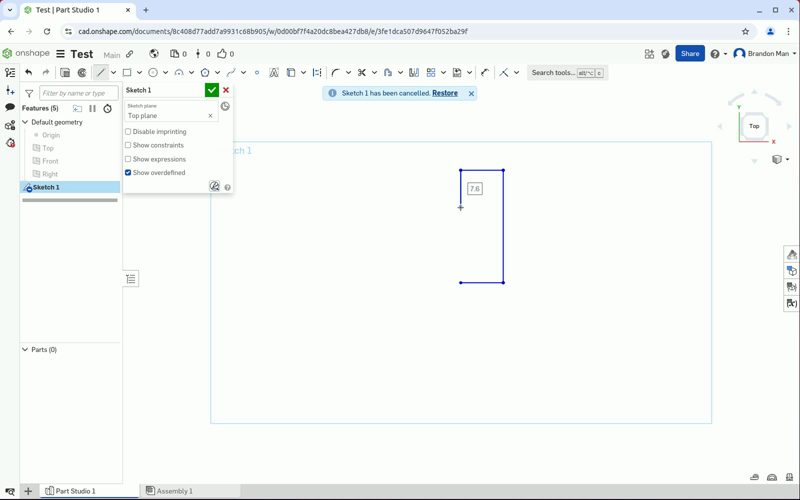
mouse_move(490, 207)
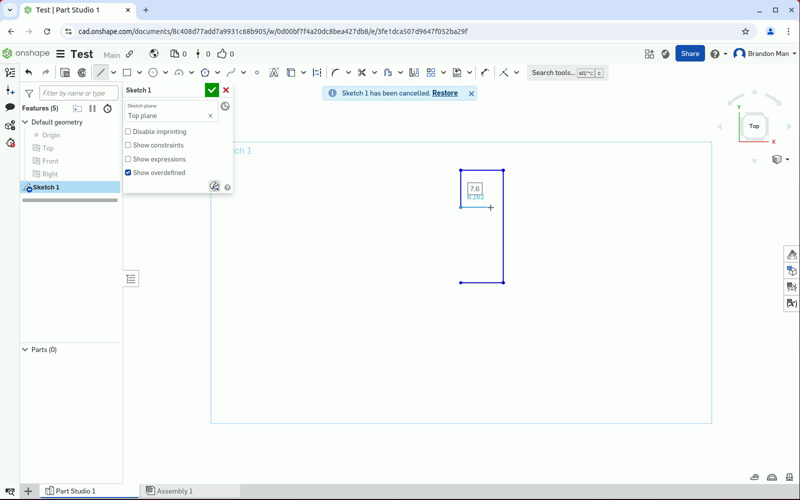
mouse_move(479, 207)
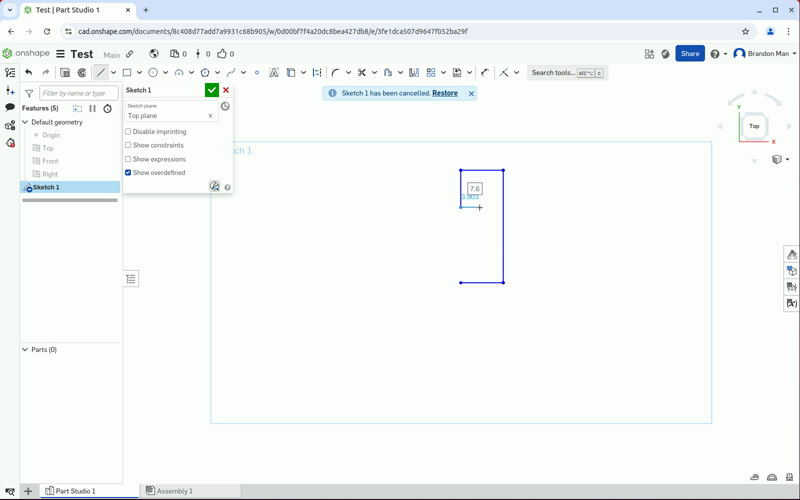
click(479, 207)
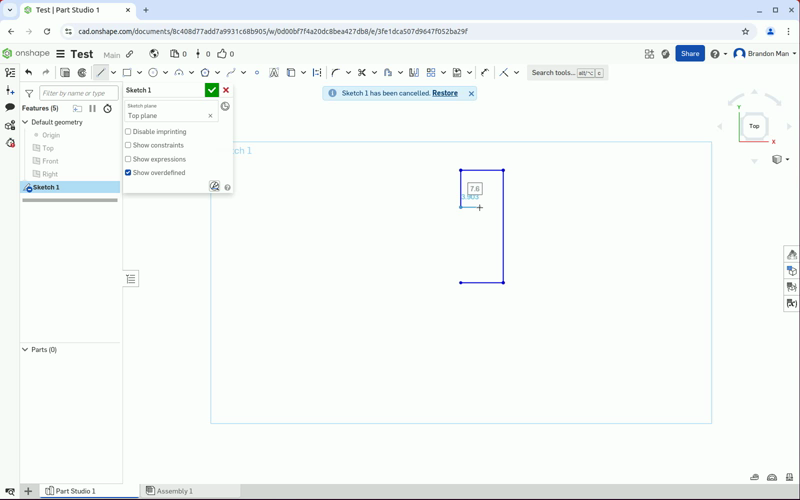
key_up(shift)
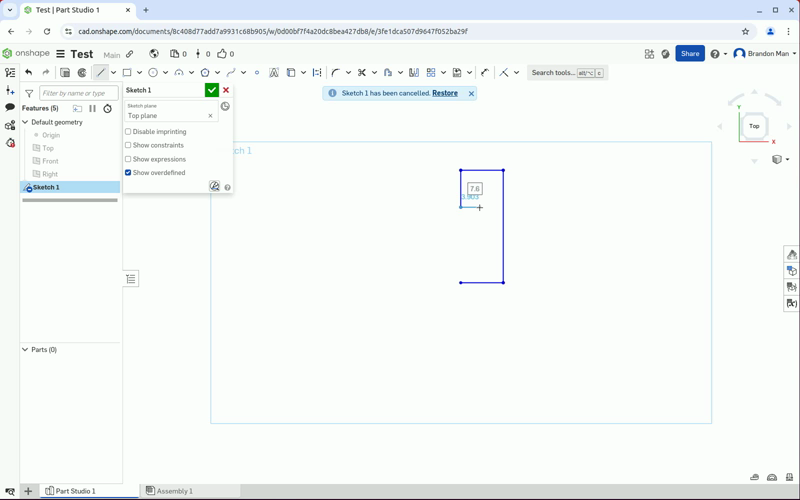
key_down(shift)
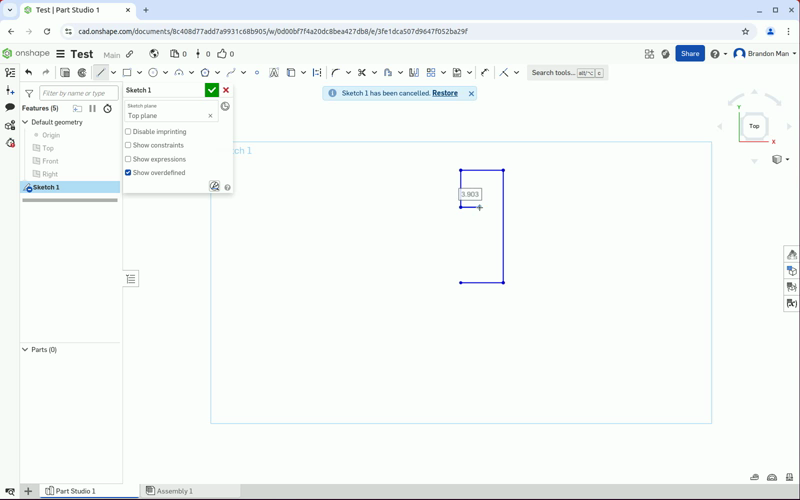
mouse_move(509, 207)
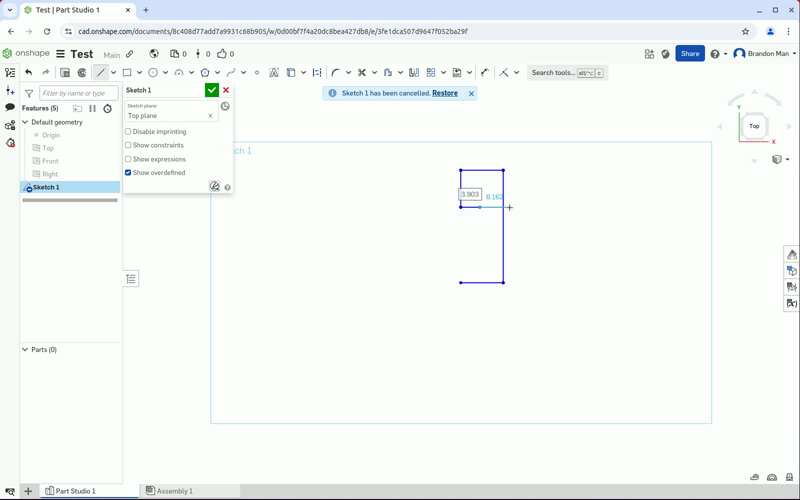
mouse_move(479, 237)
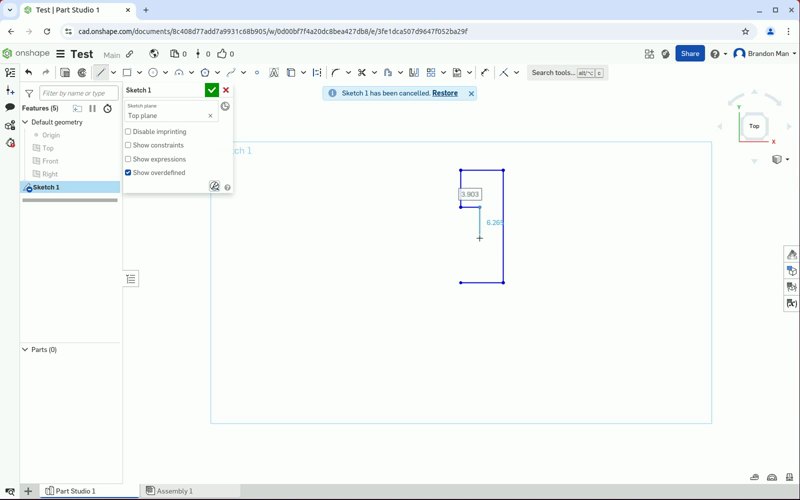
click(479, 237)
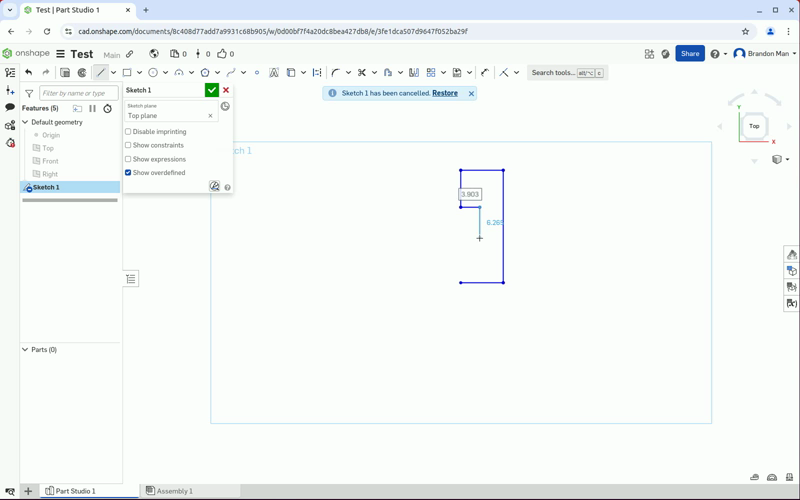
key_up(shift)
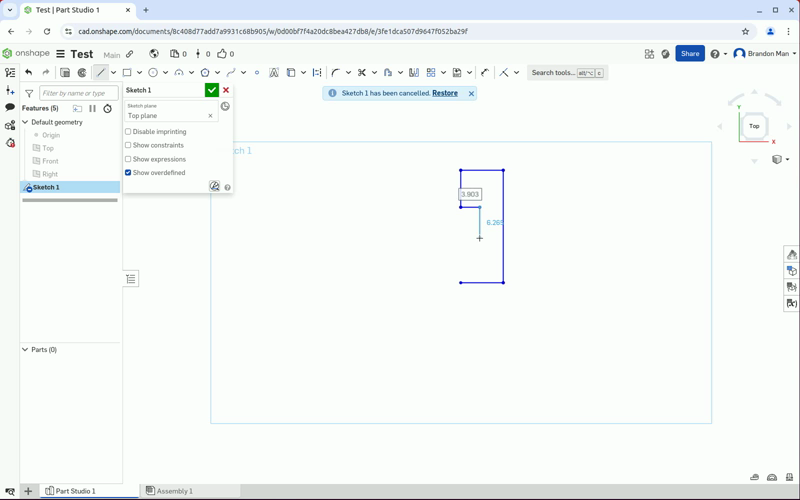
key_down(shift)
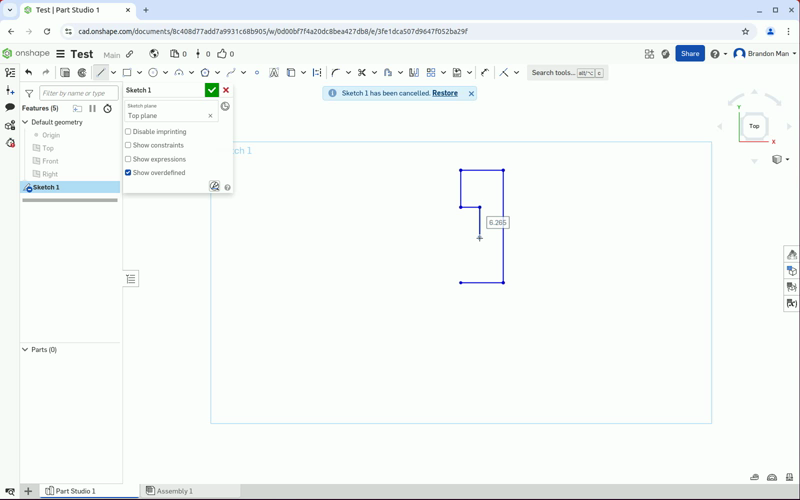
mouse_move(509, 237)
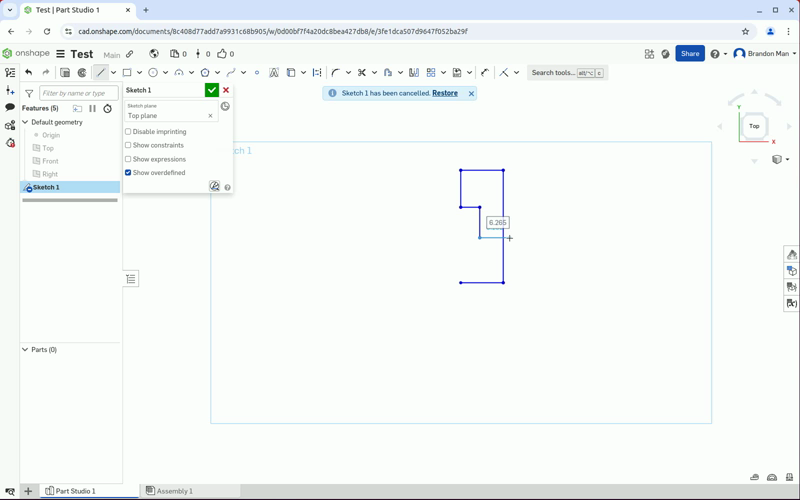
mouse_move(460, 237)
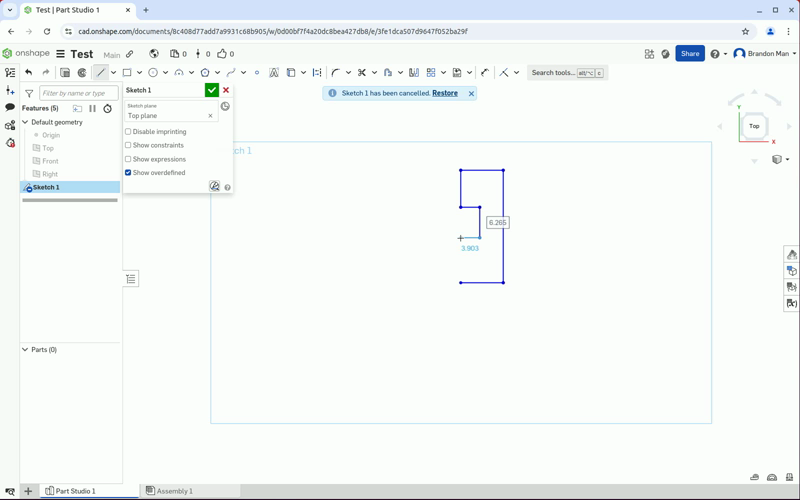
click(460, 237)
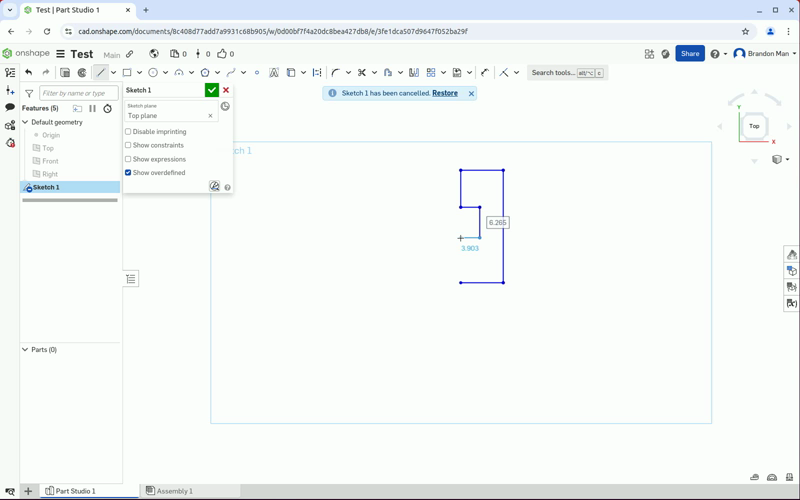
key_up(shift)
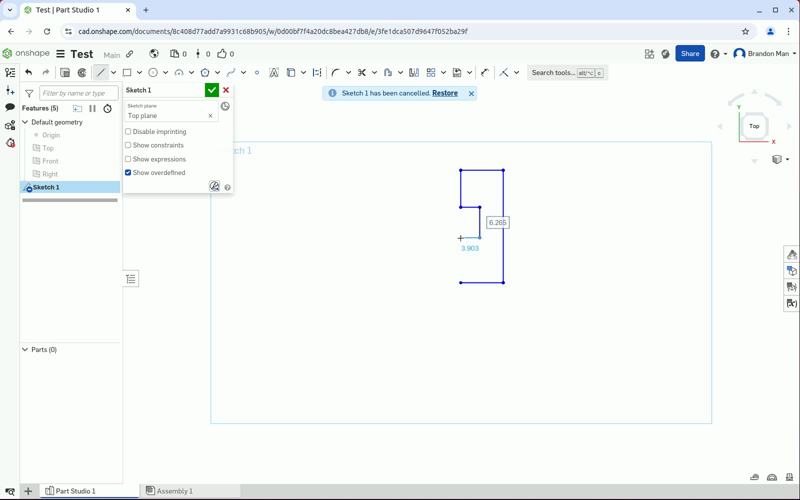
mouse_move(490, 237)
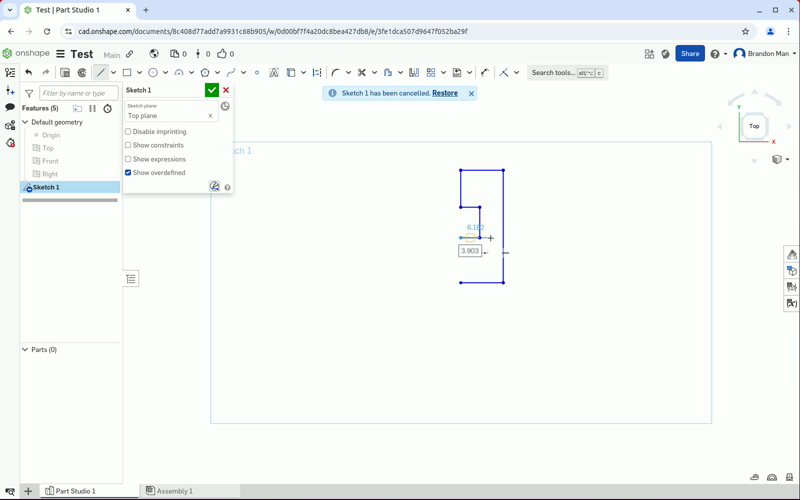
key_down(shift)
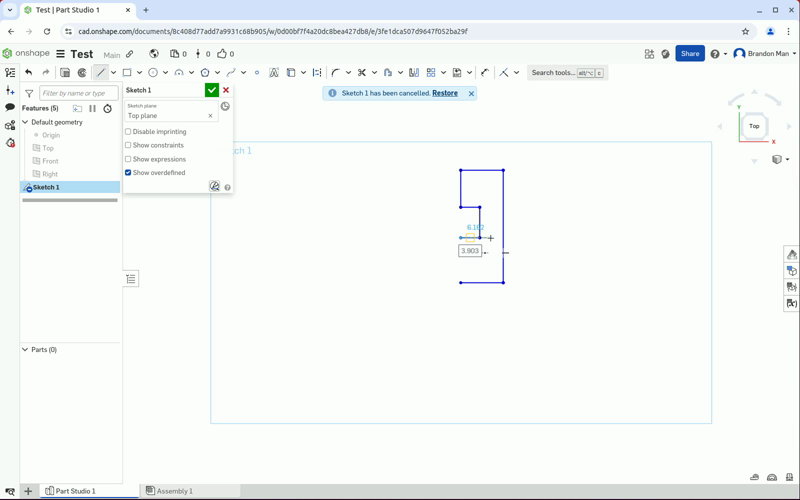
mouse_move(460, 282)
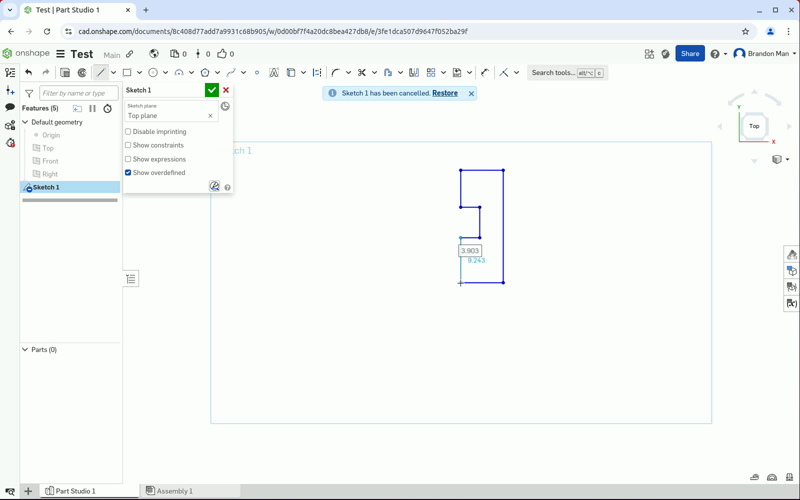
key_up(shift)
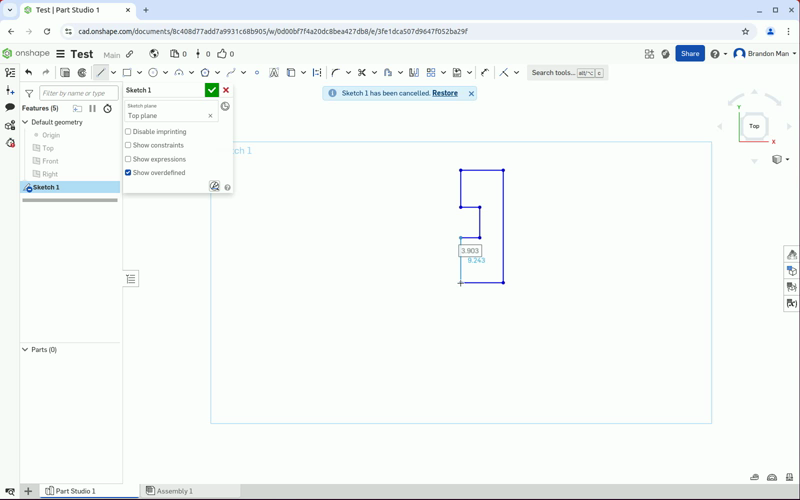
click(460, 282)
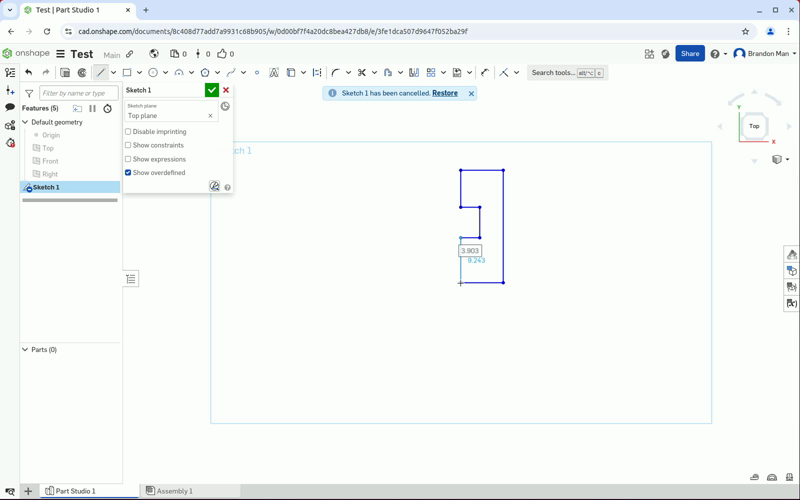
key(esc)
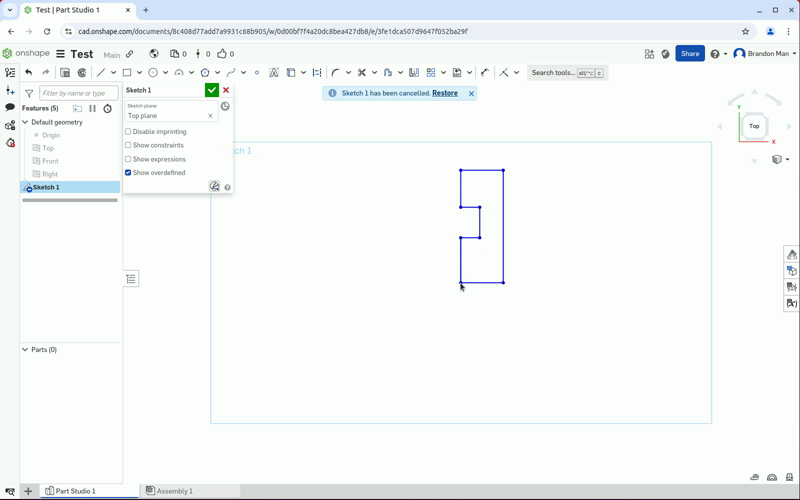
mouse_move(486, 241)
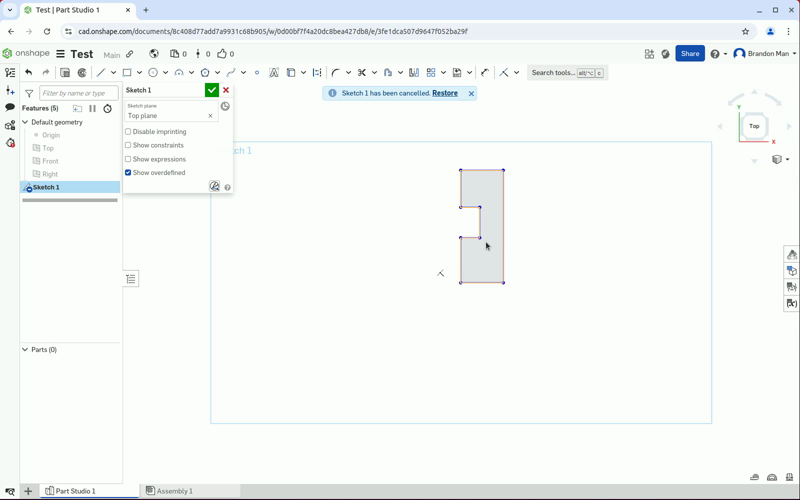
click(486, 241)
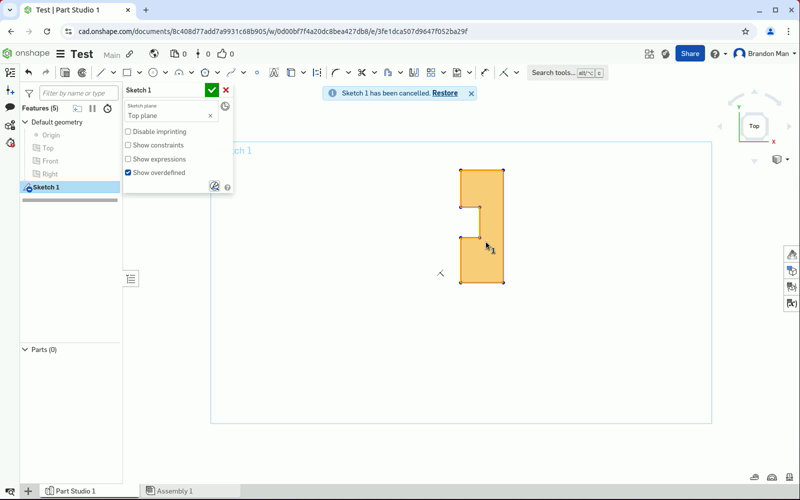
mouse_move(73, 352)
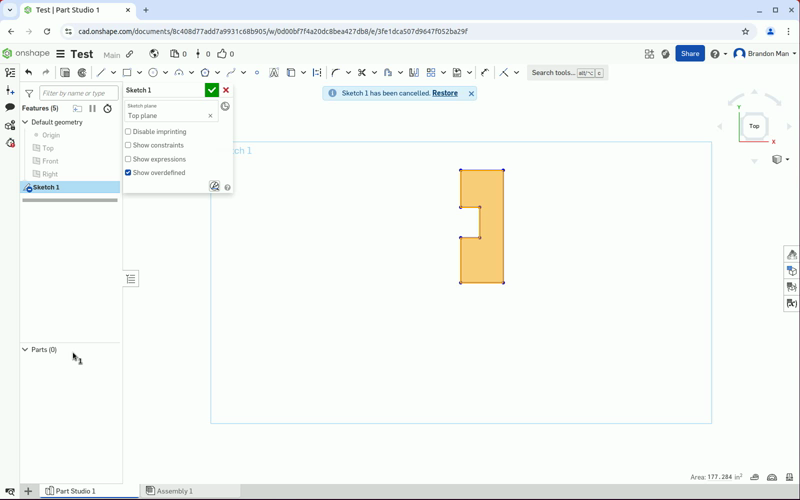
key(shift+y)
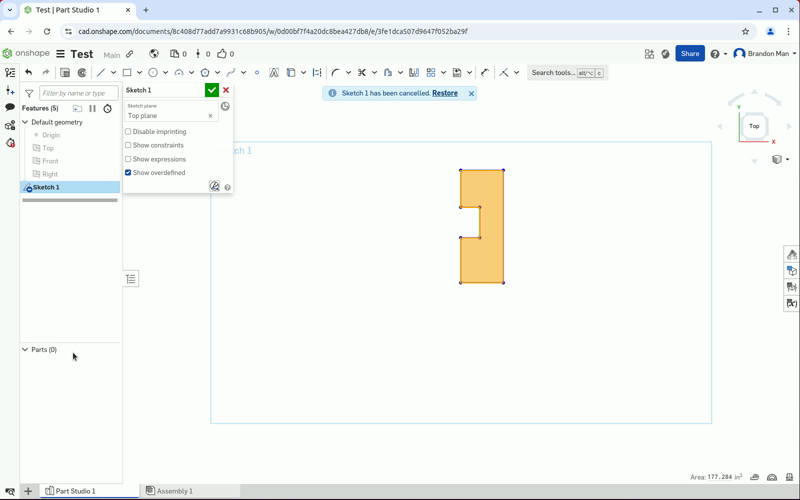
key(shift+e)
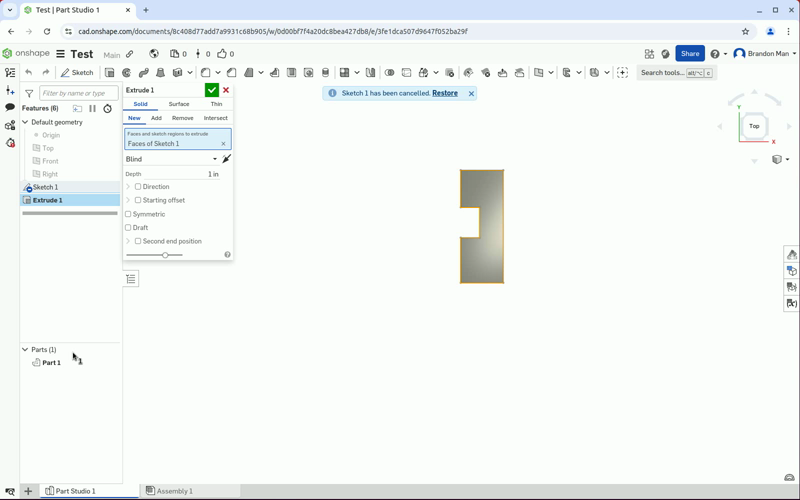
mouse_move(143, 106)
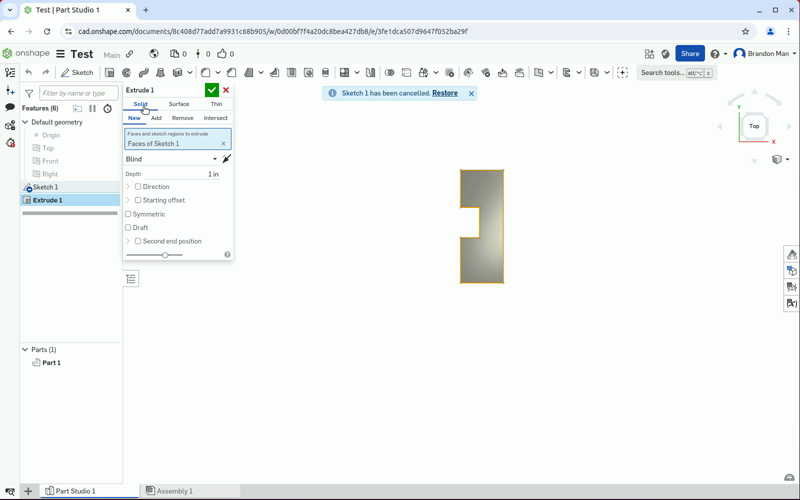
click(143, 106)
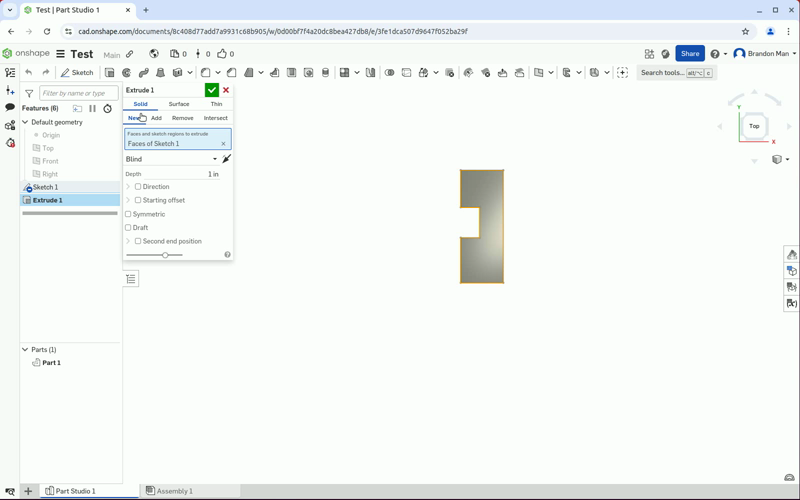
mouse_move(137, 120)
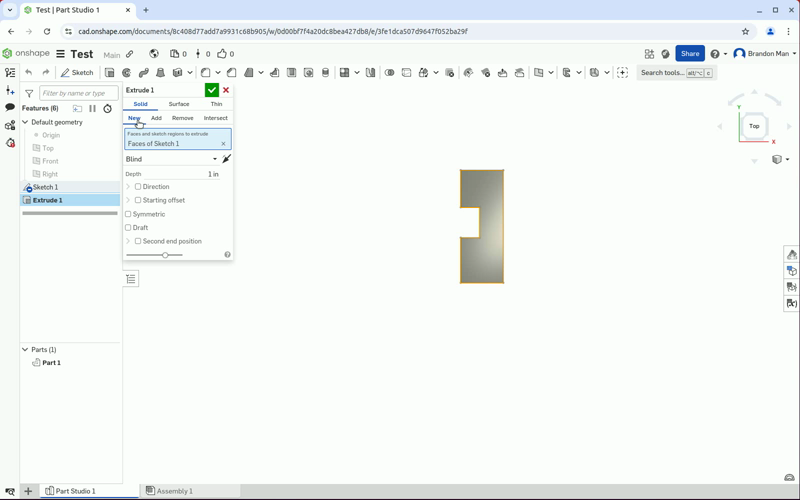
click(137, 120)
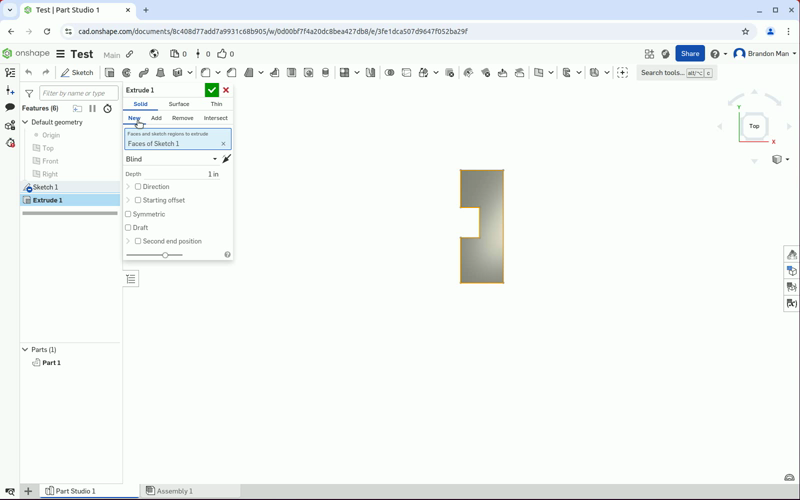
key(tab, 4)
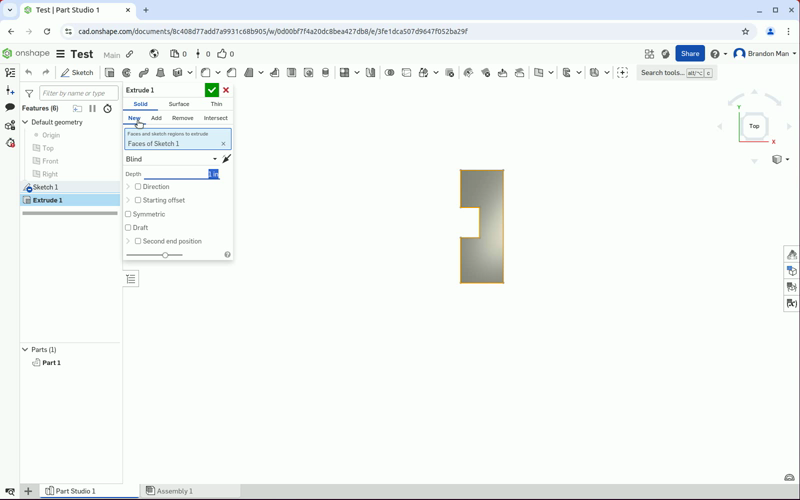
text(0.963)
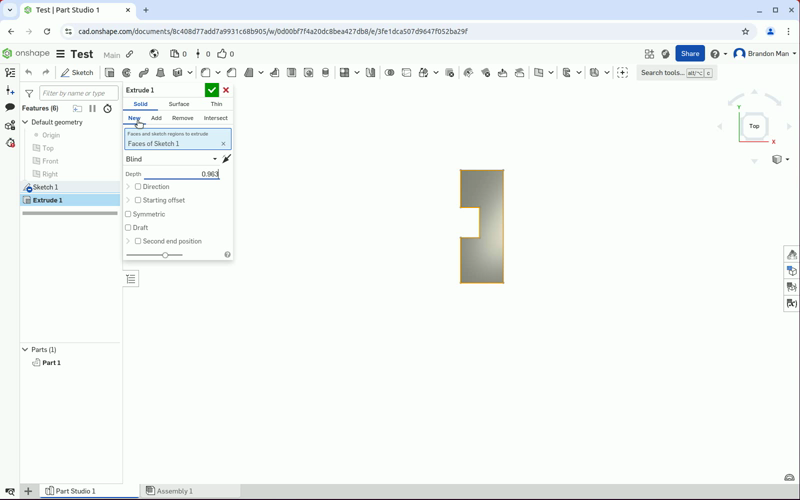
key(enter)
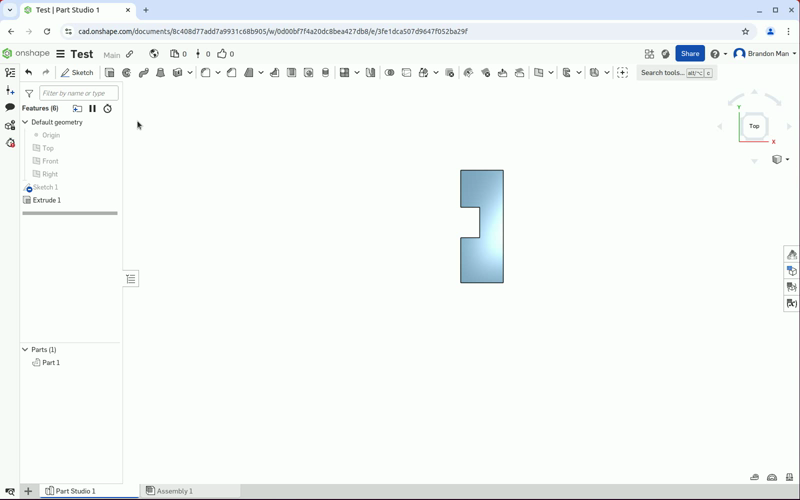
key(shift+h)
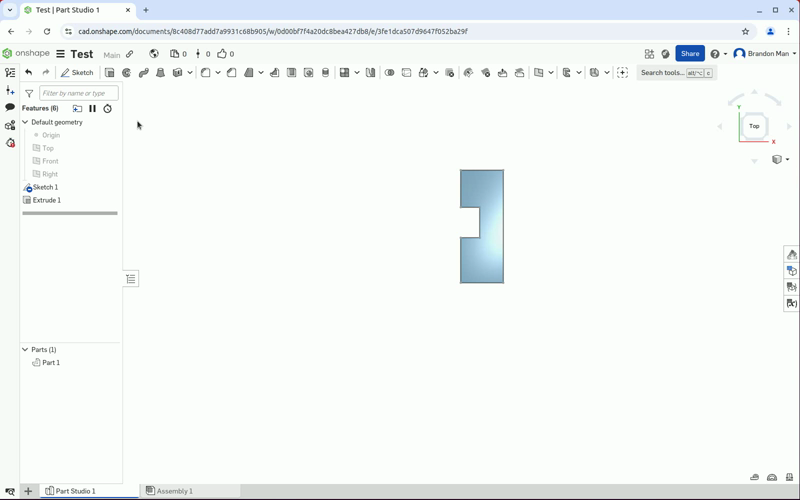
key(shift+h)
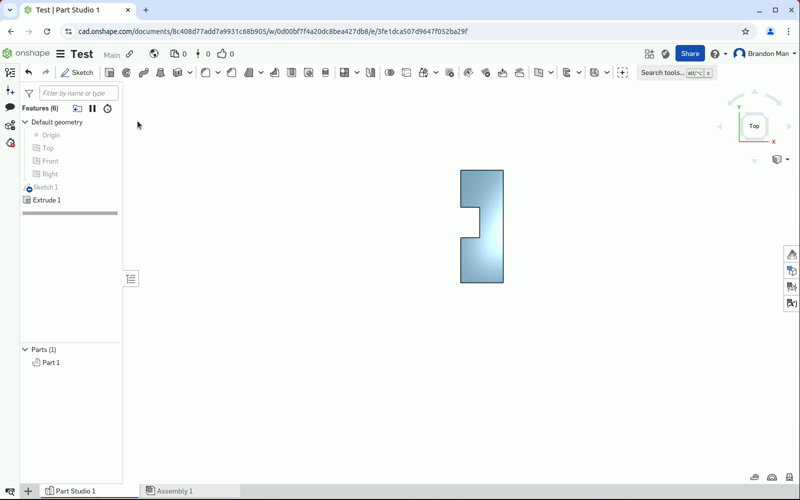
mouse_move(73, 189)
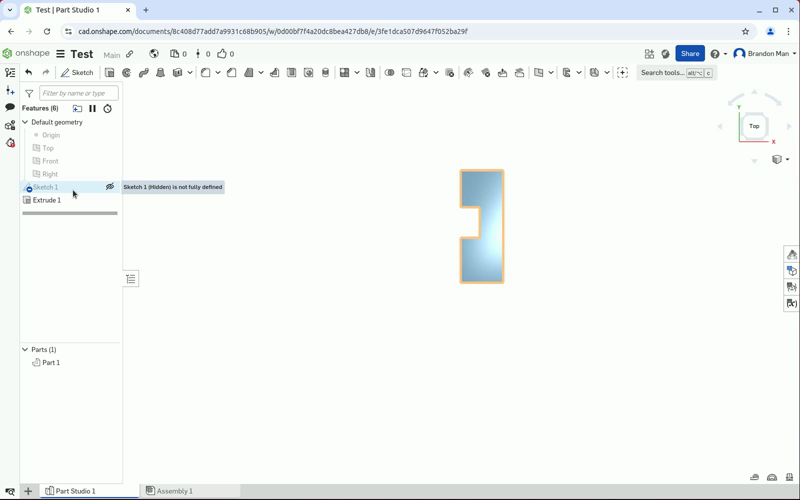
click(73, 189)
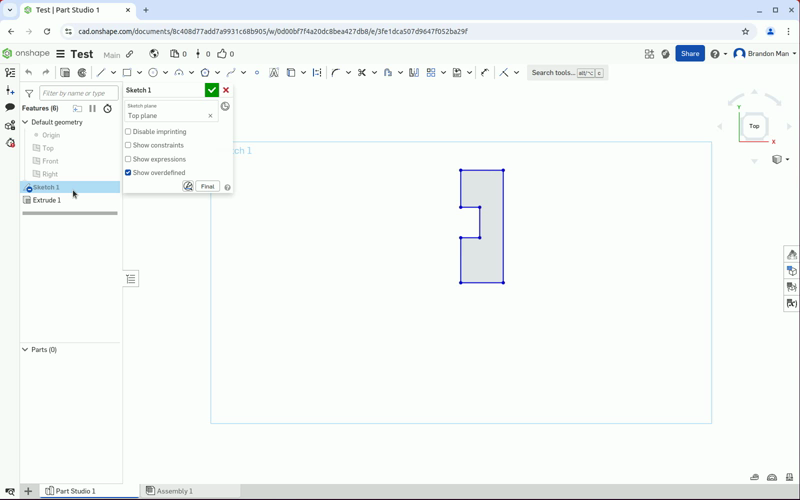
mouse_move(229, 92)
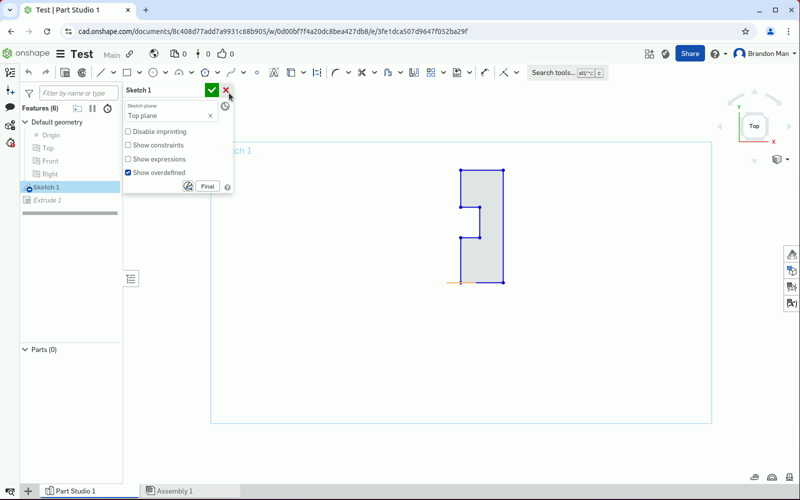
click(229, 92)
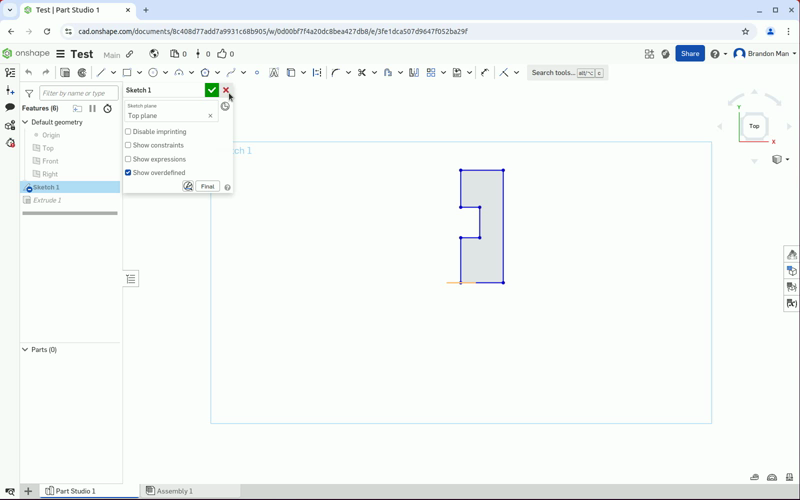
key(shift+s)
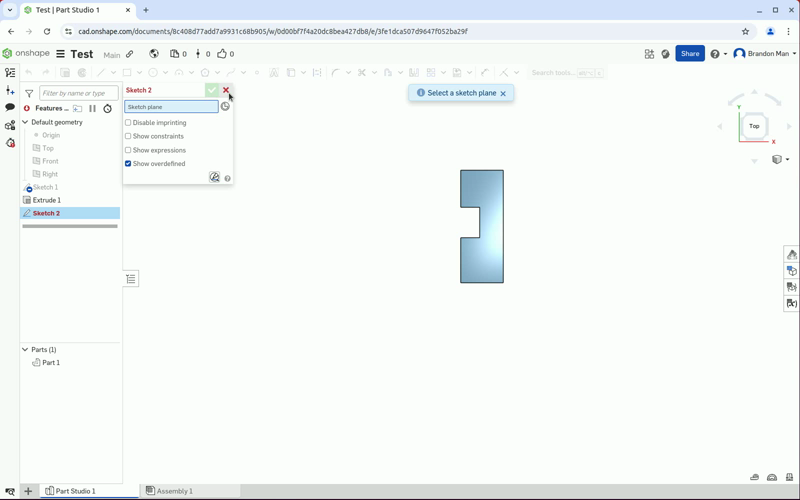
mouse_move(73, 150)
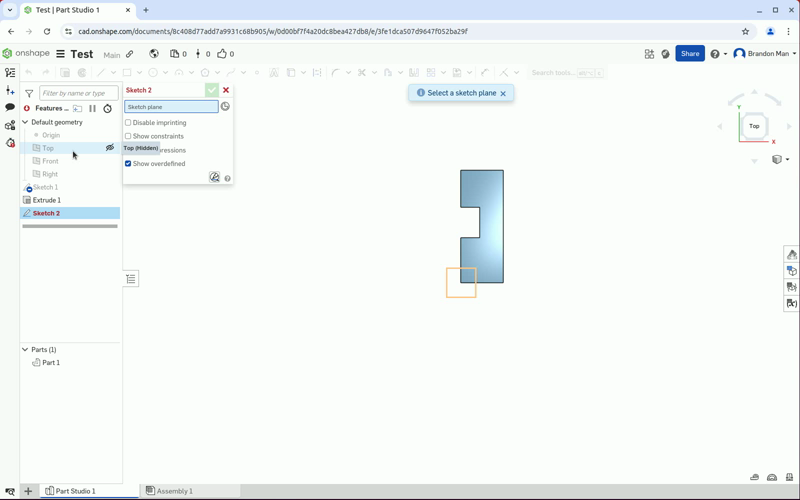
click(73, 150)
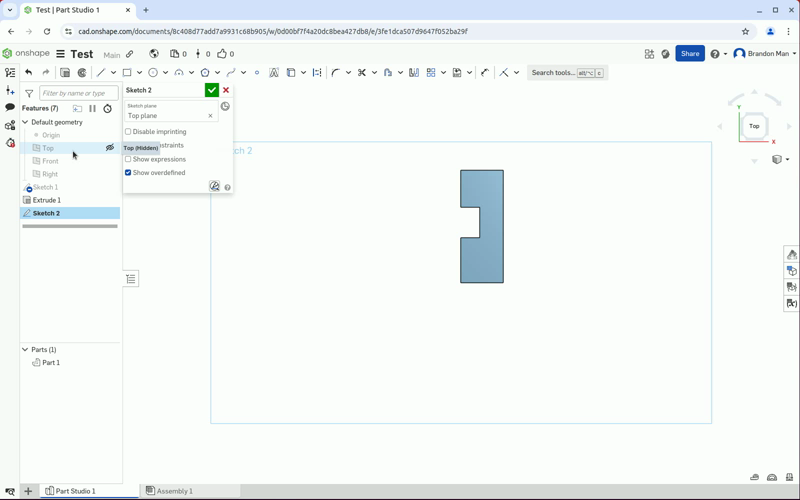
mouse_move(73, 352)
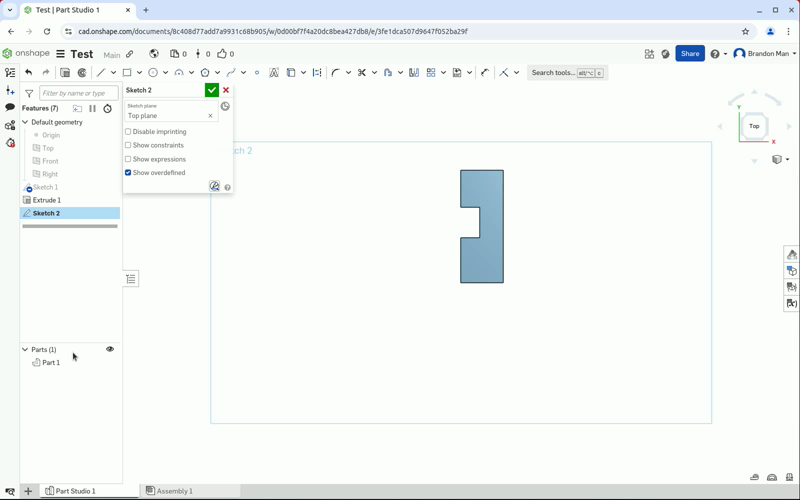
key(y)
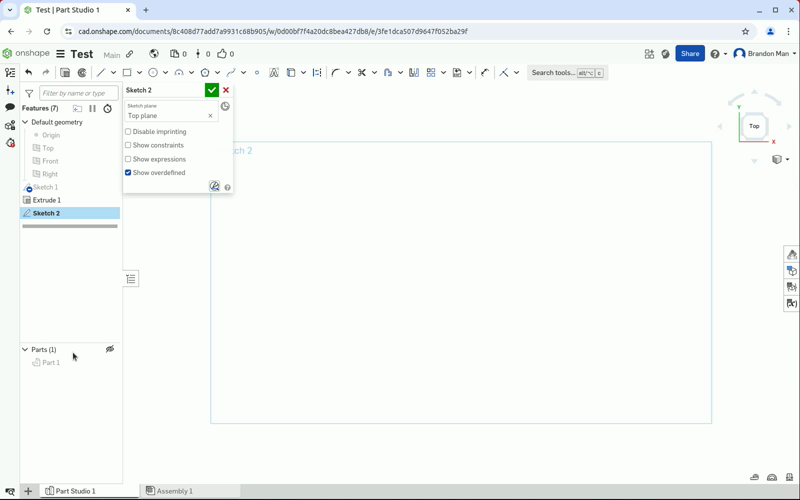
key(l)
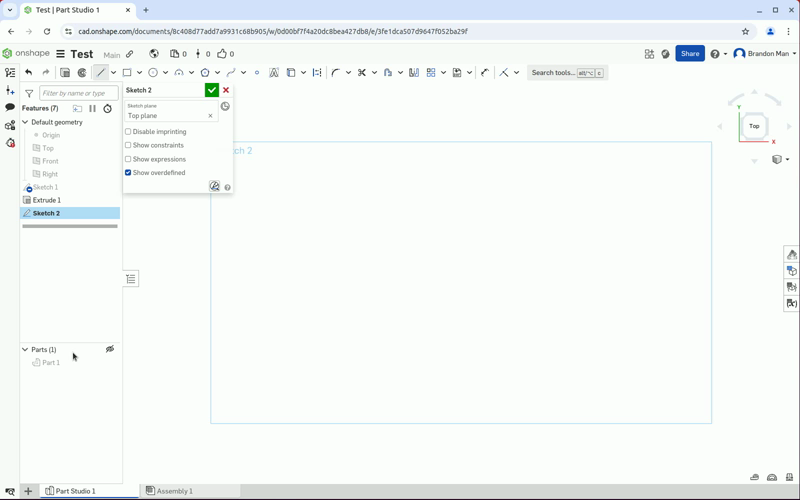
key_down(shift)
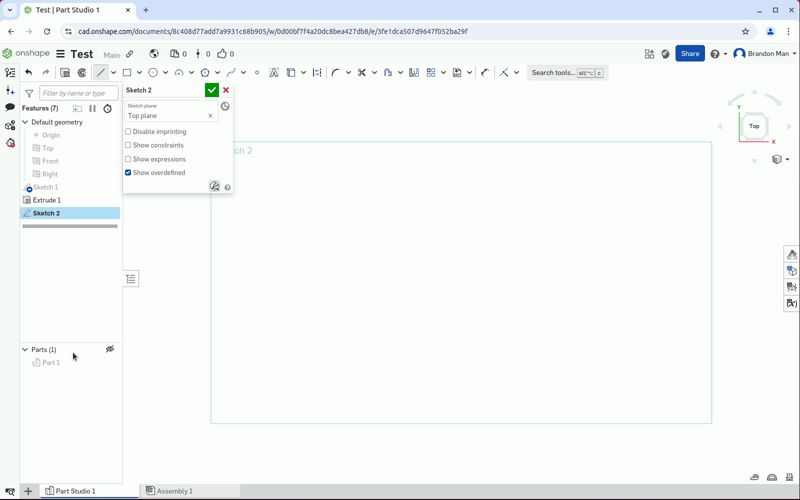
mouse_move(460, 282)
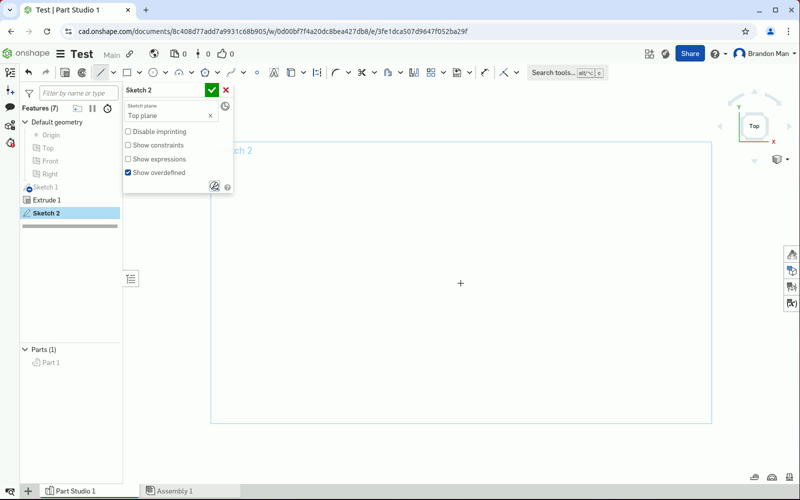
click(460, 282)
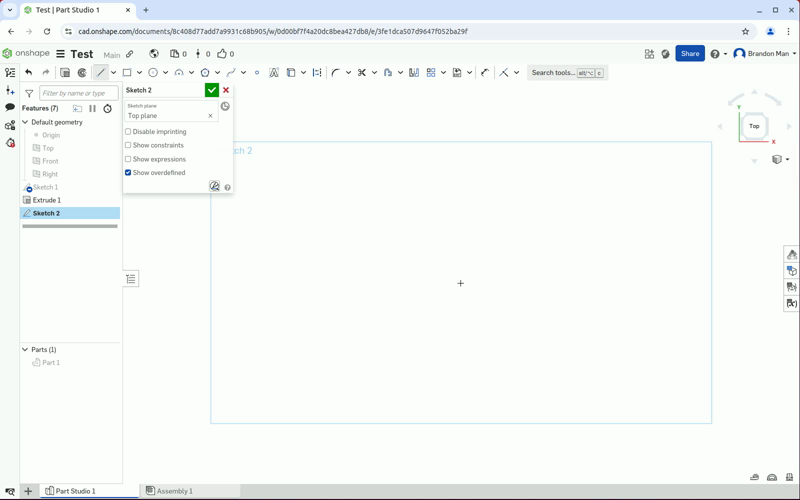
key_up(shift)
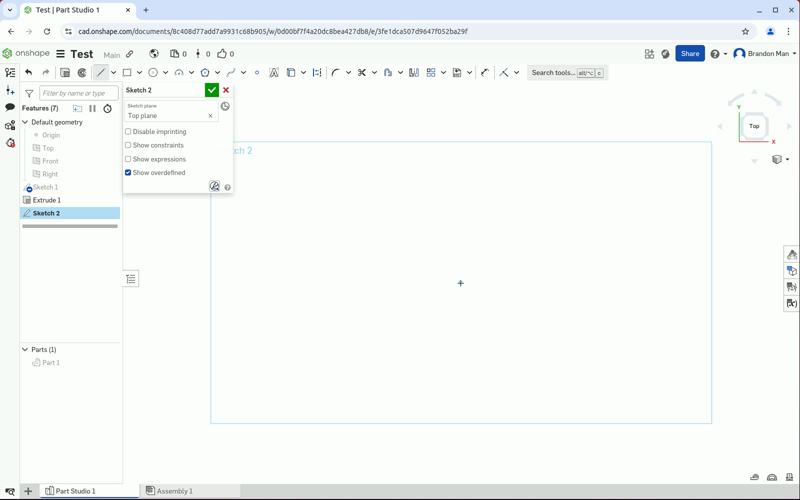
key_down(shift)
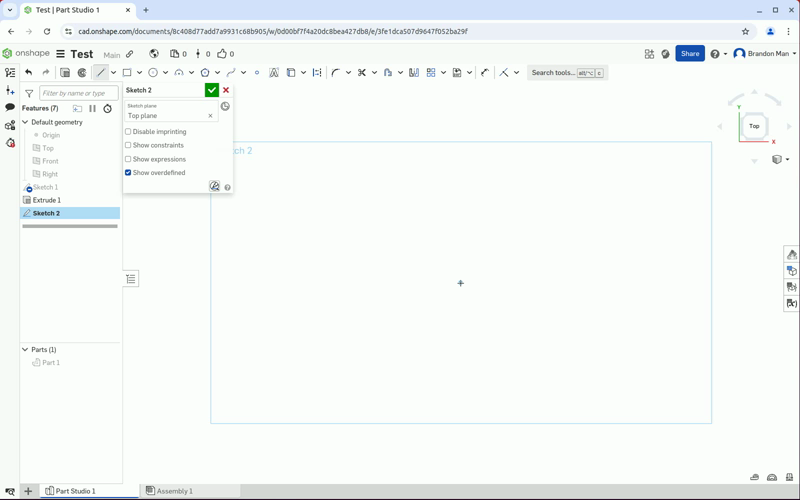
mouse_move(490, 282)
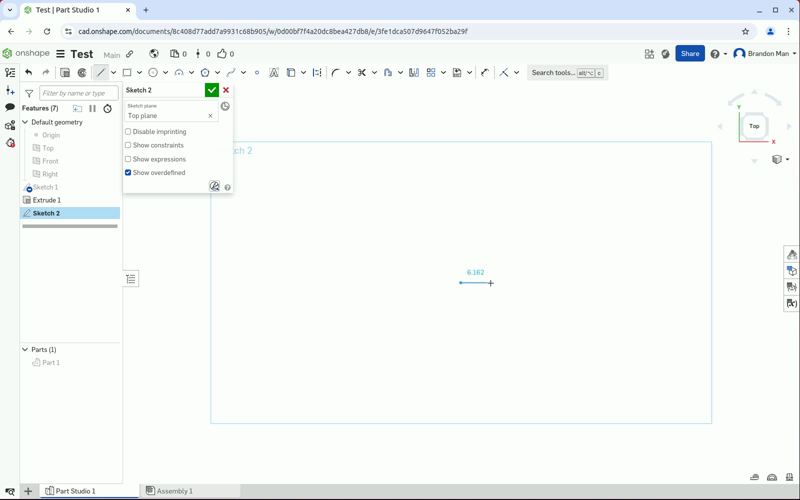
mouse_move(503, 282)
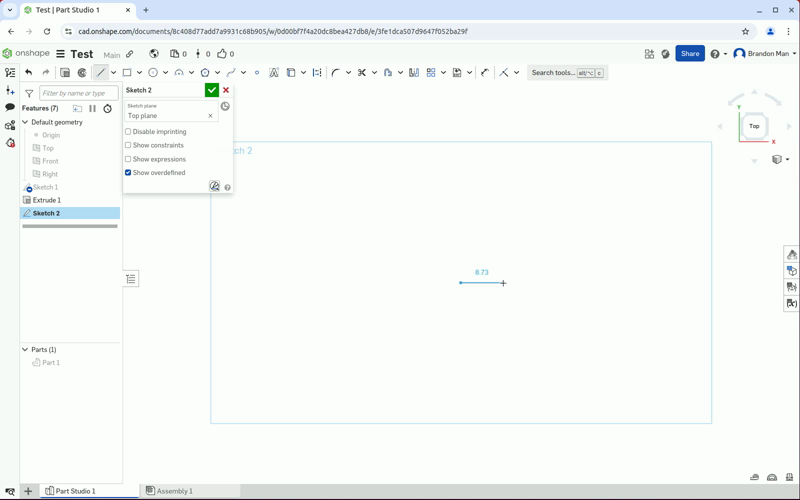
click(503, 282)
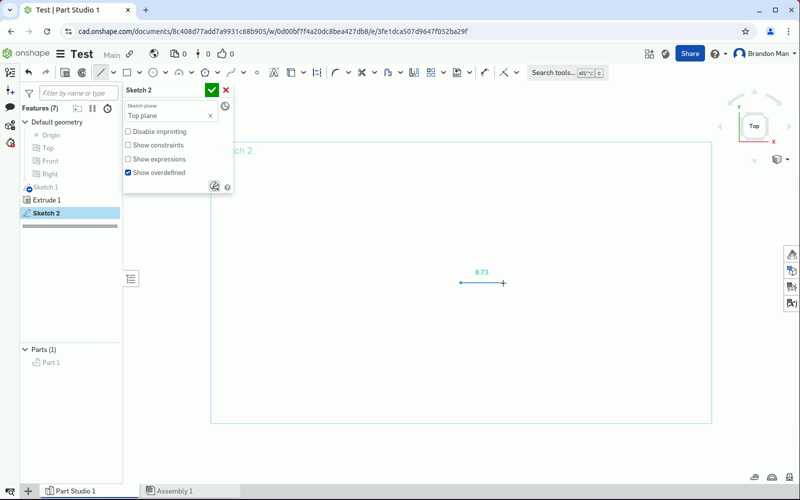
key_up(shift)
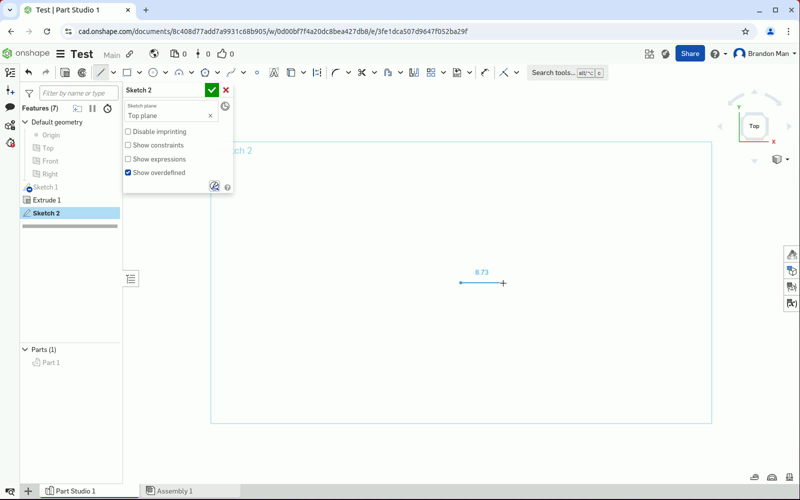
key_down(shift)
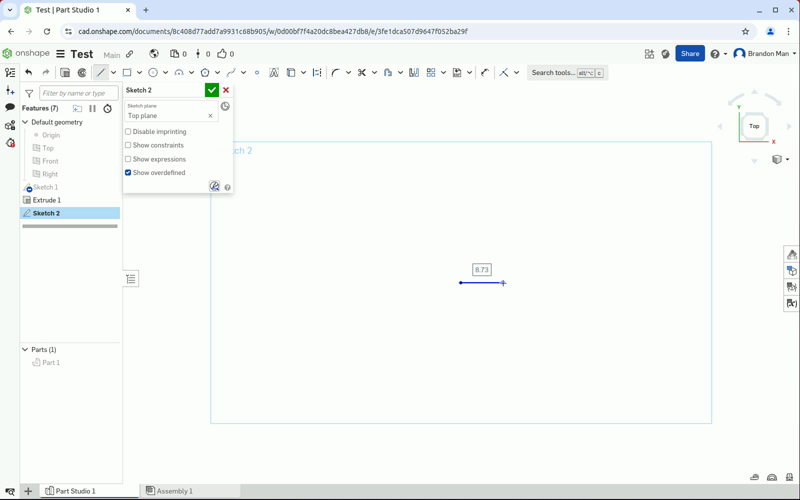
mouse_move(503, 170)
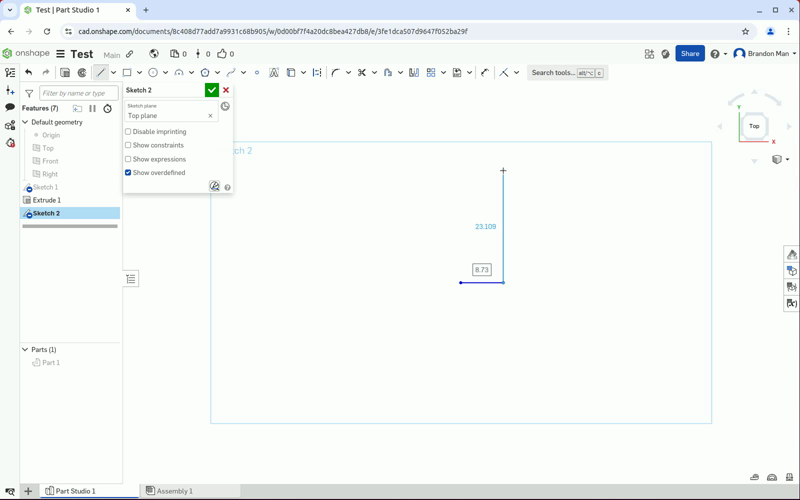
click(503, 170)
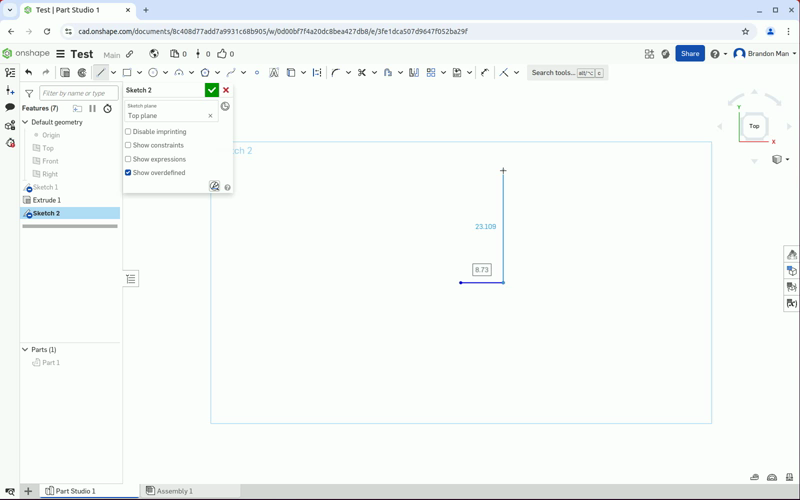
key_up(shift)
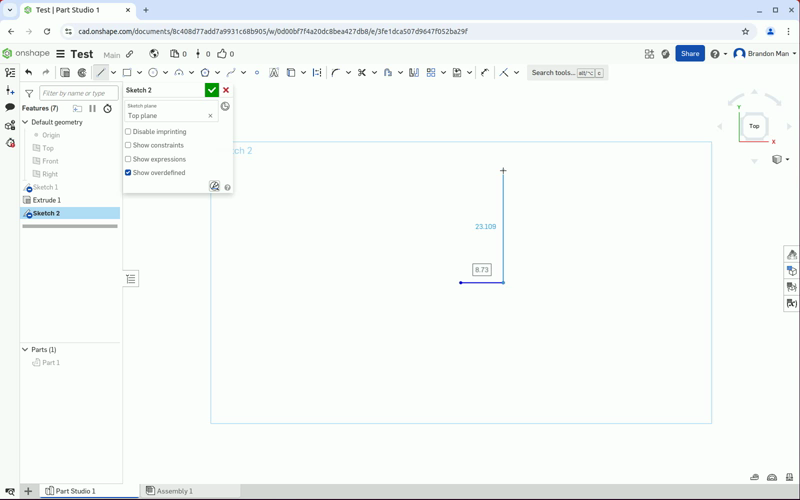
key_down(shift)
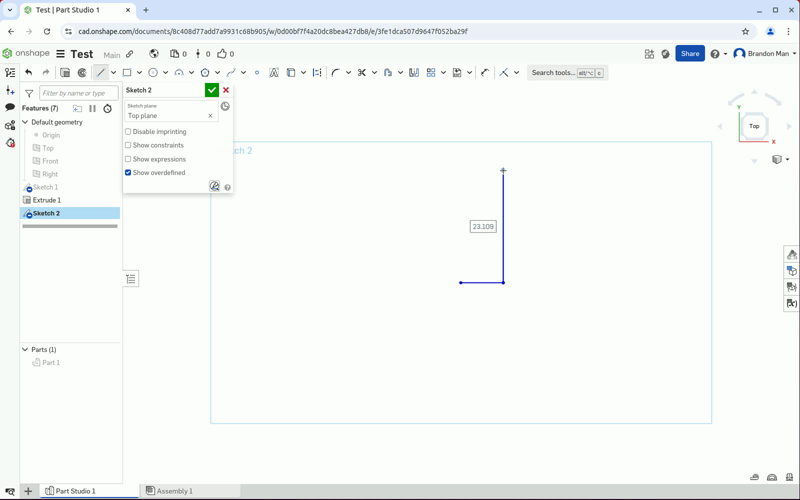
mouse_move(533, 170)
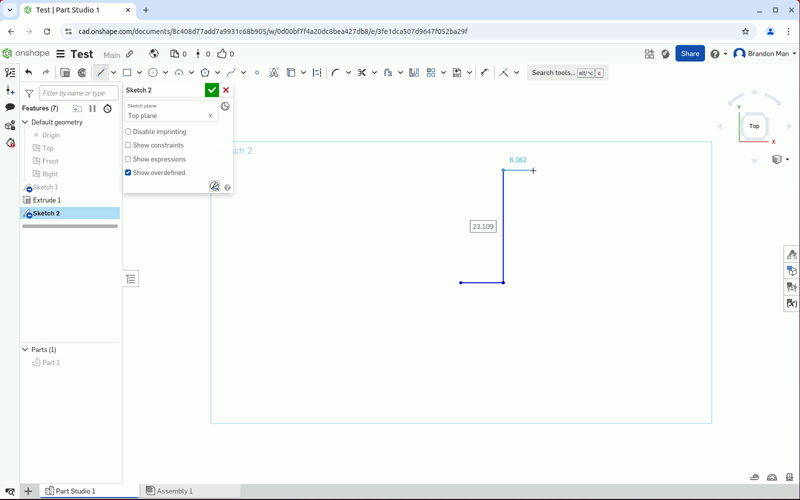
mouse_move(460, 170)
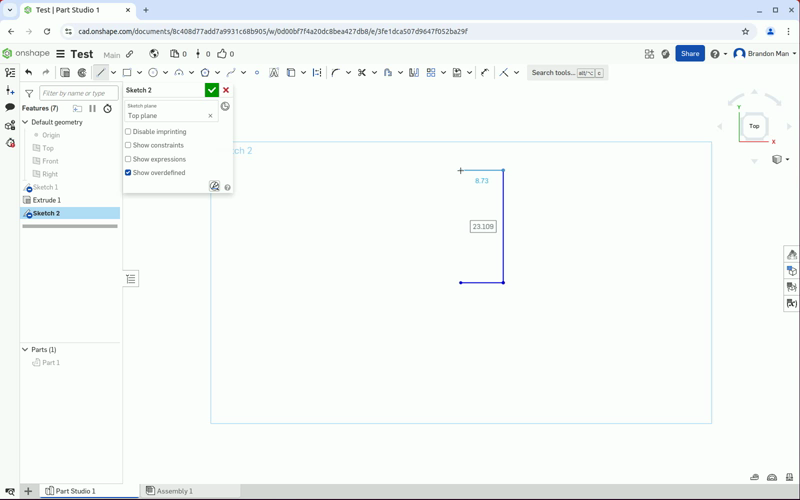
click(460, 170)
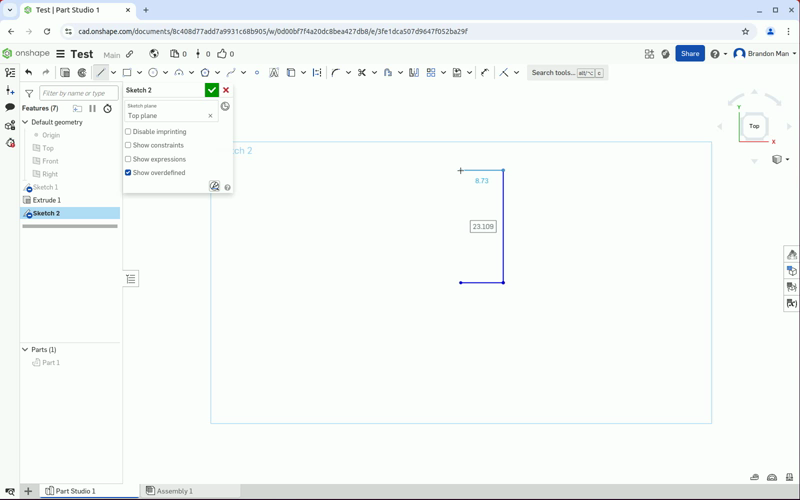
key_up(shift)
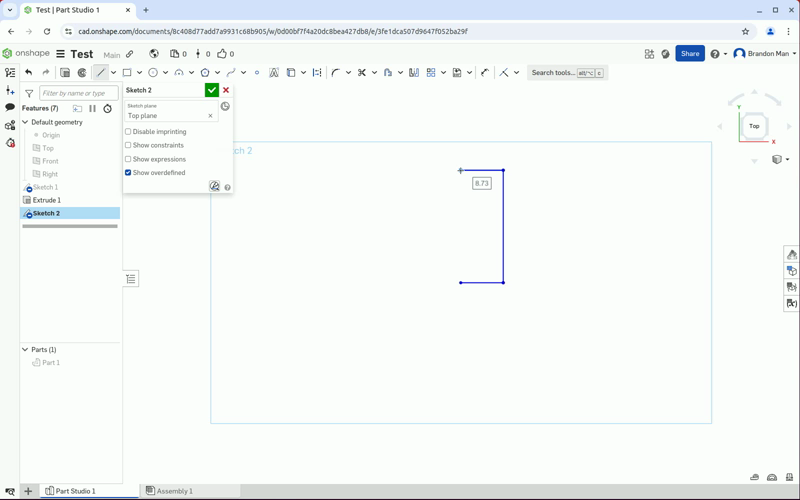
key_down(shift)
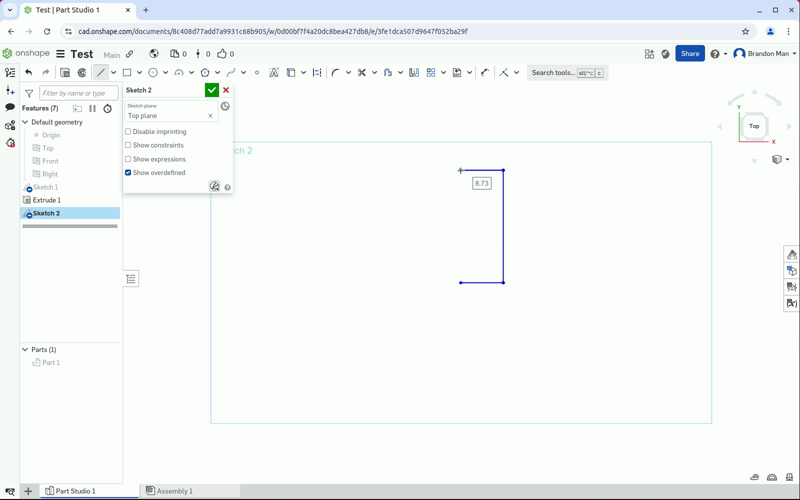
mouse_move(490, 170)
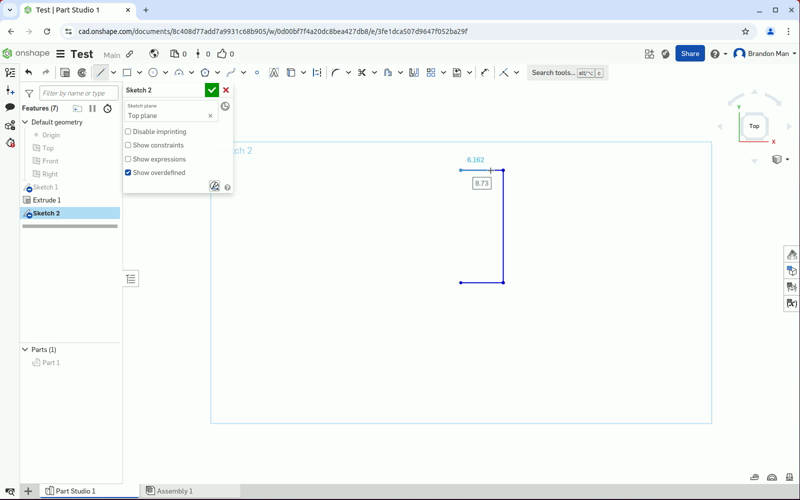
mouse_move(460, 207)
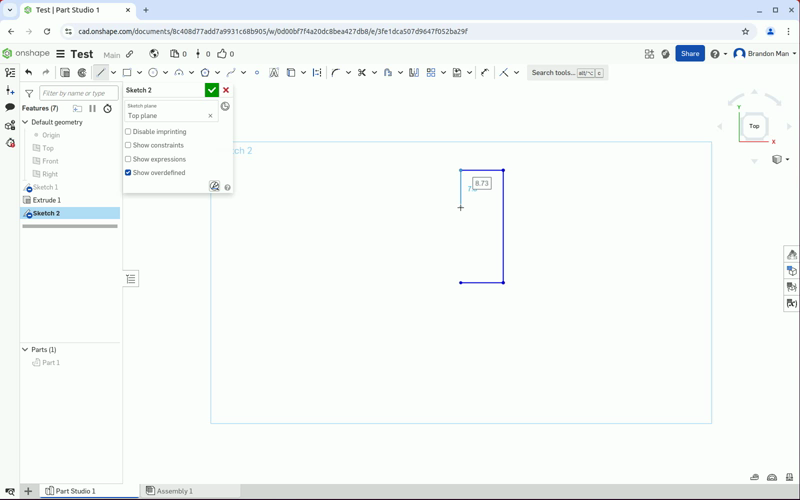
click(460, 207)
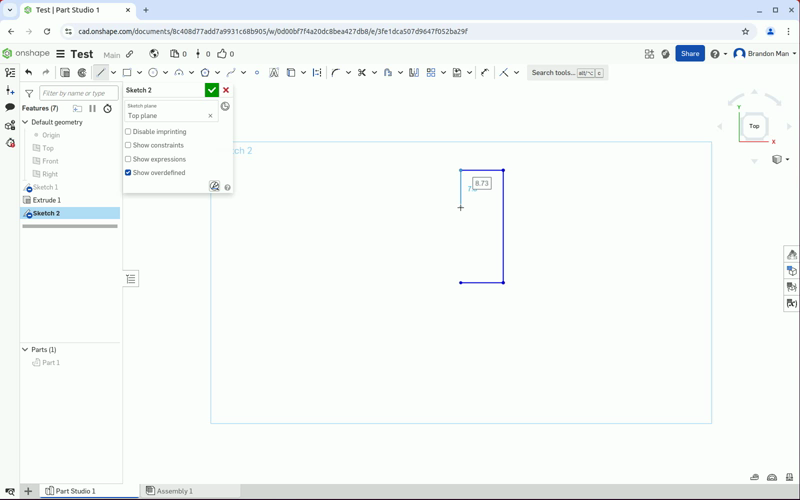
key_up(shift)
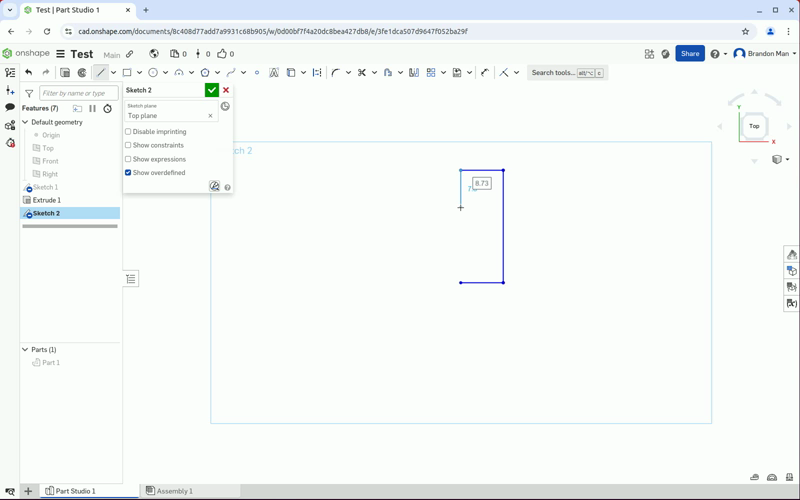
key_down(shift)
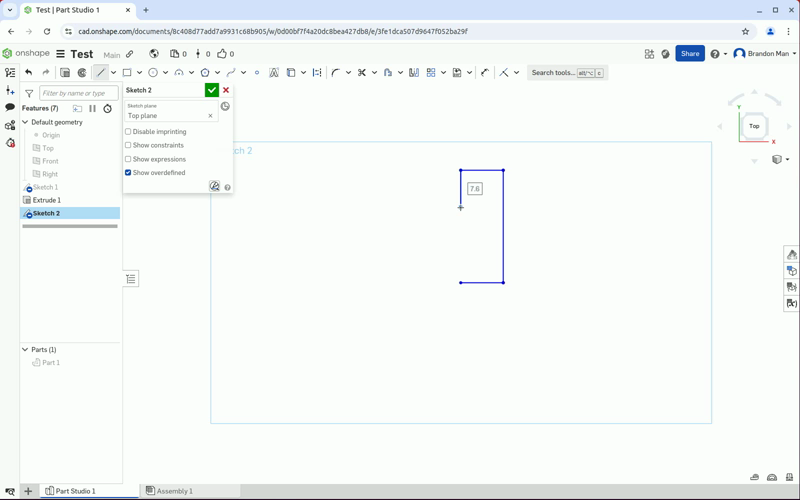
mouse_move(490, 207)
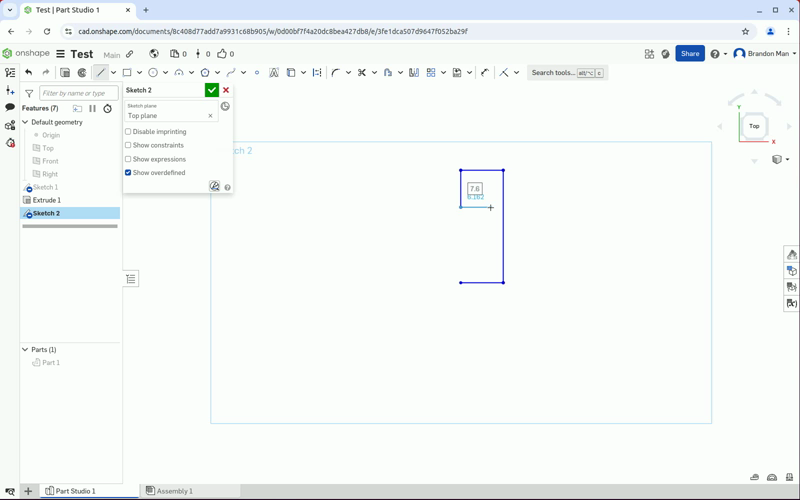
mouse_move(479, 207)
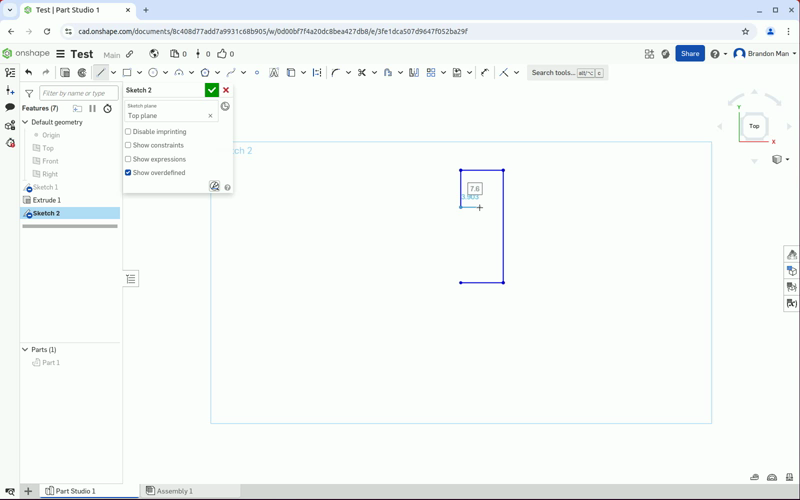
click(479, 207)
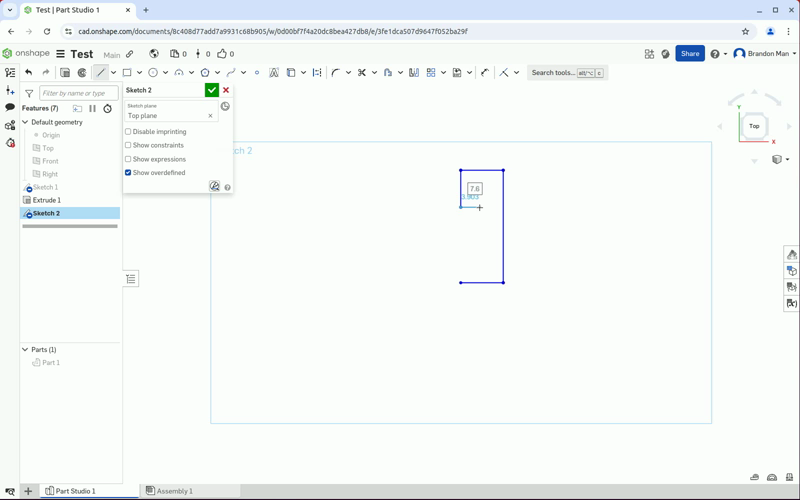
key_up(shift)
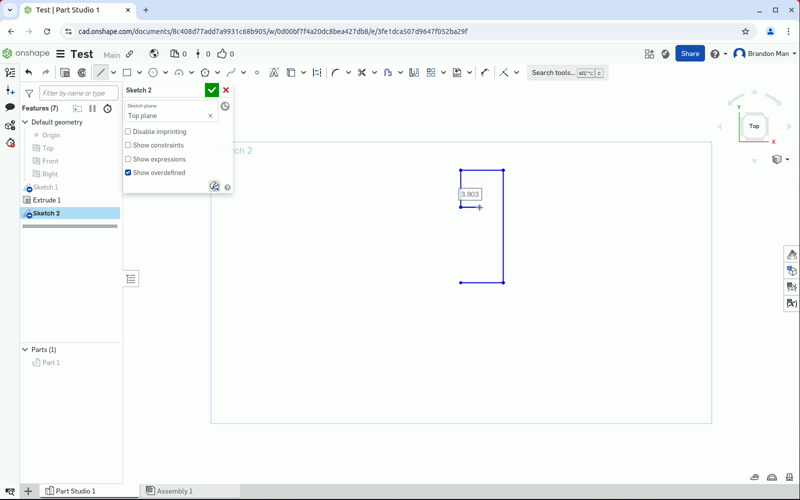
key_down(shift)
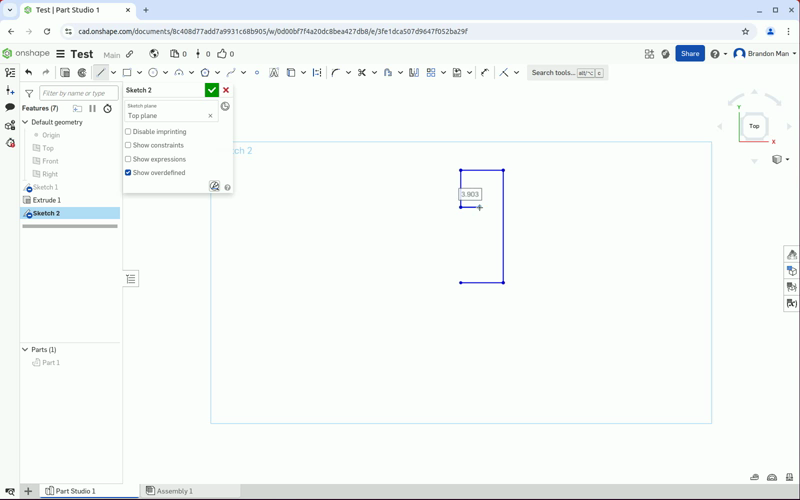
mouse_move(509, 207)
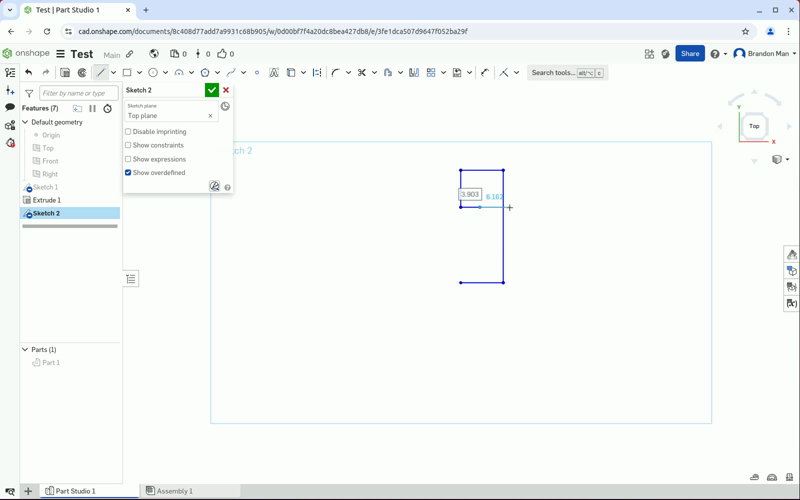
mouse_move(479, 237)
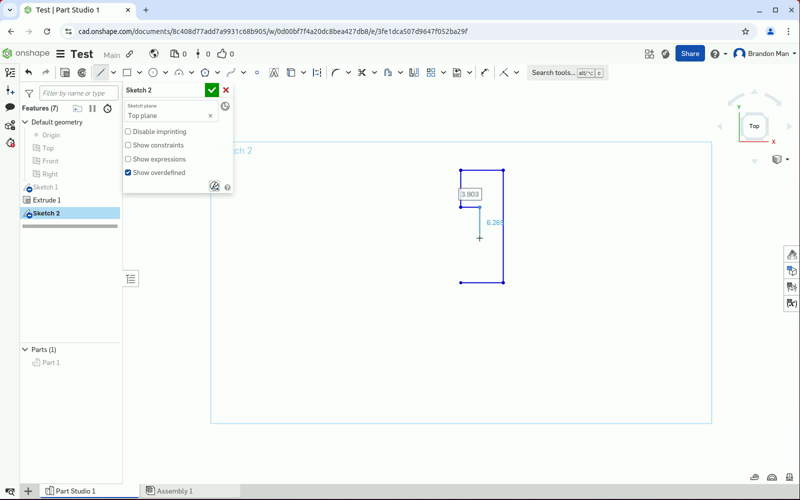
click(479, 237)
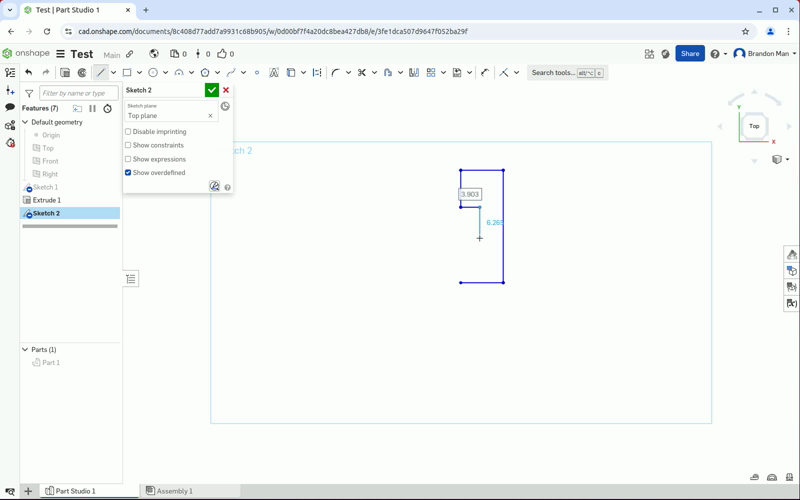
key_up(shift)
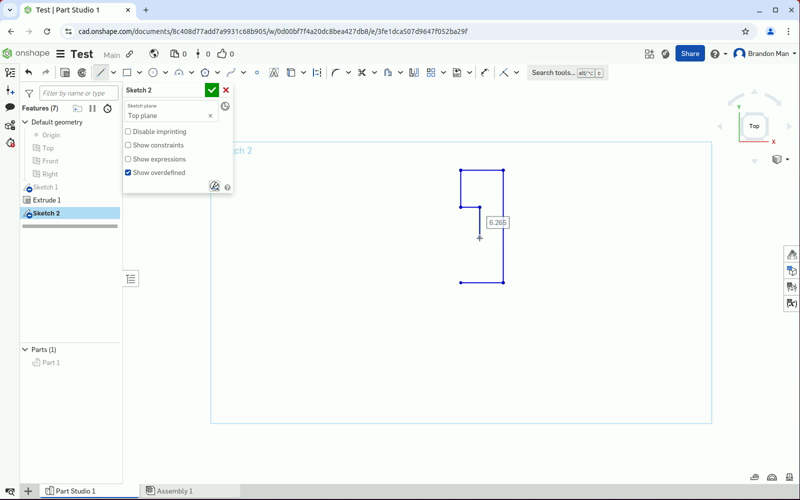
key_down(shift)
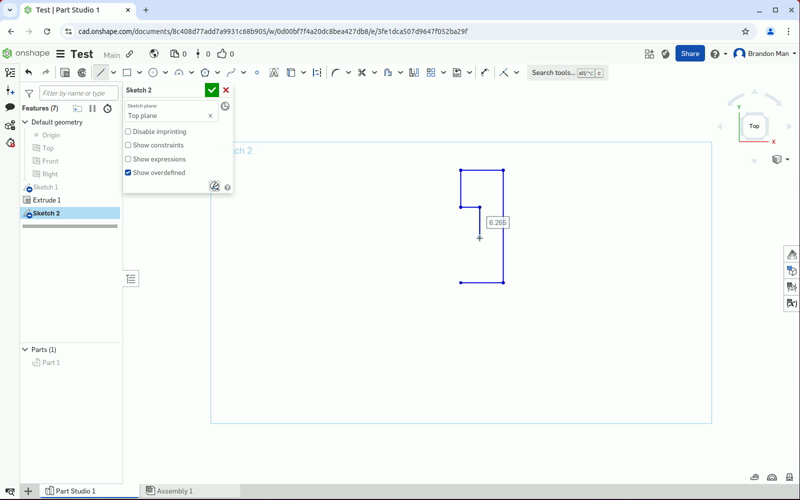
mouse_move(509, 237)
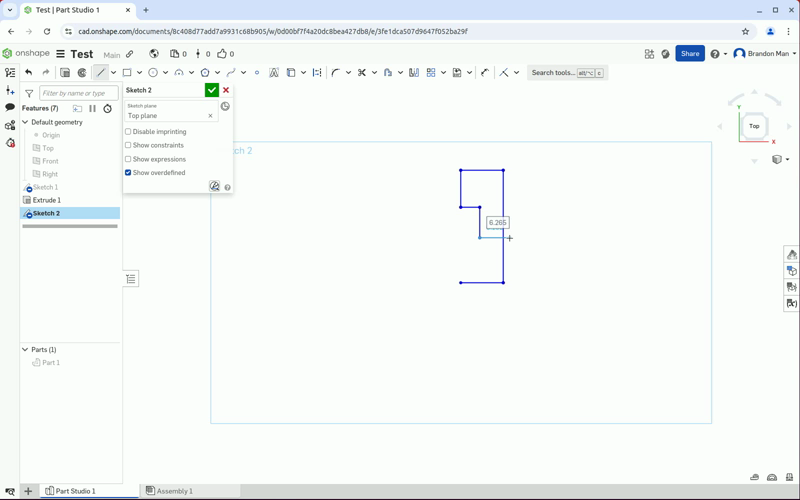
mouse_move(460, 237)
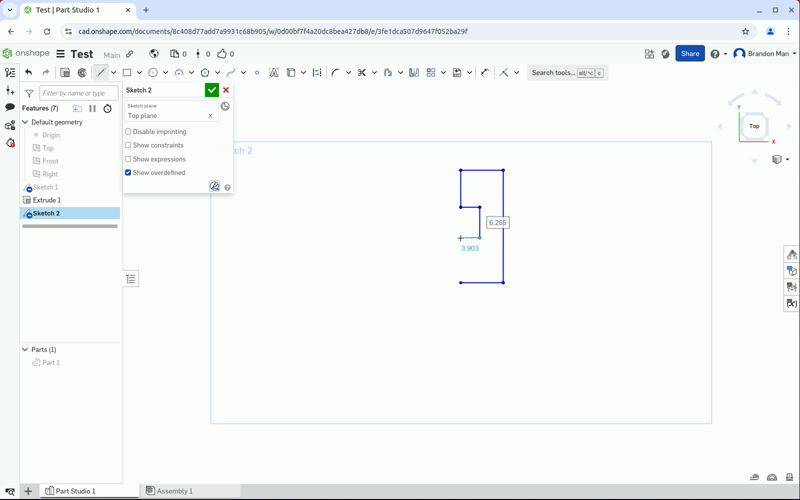
click(460, 237)
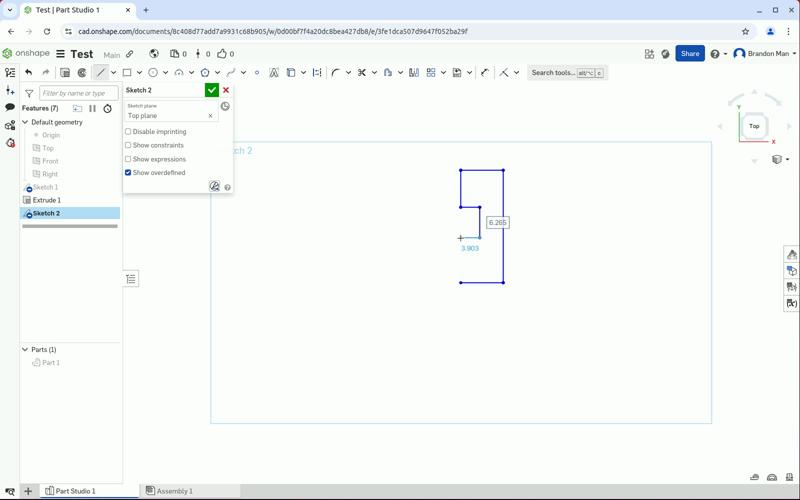
key_up(shift)
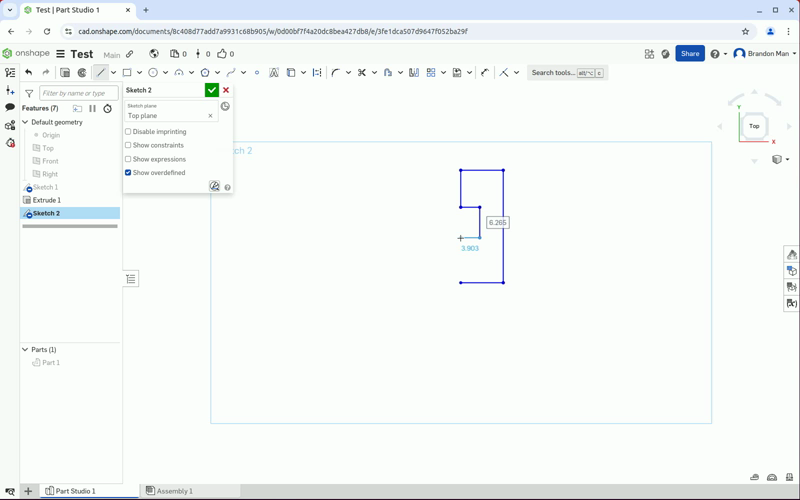
mouse_move(490, 237)
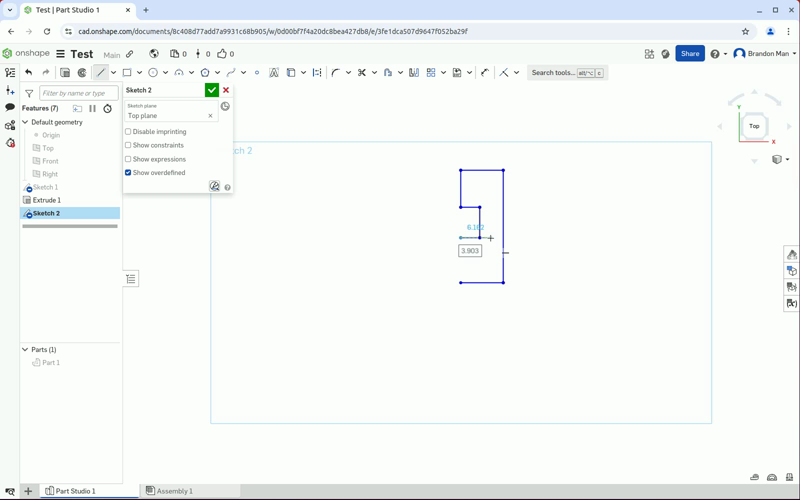
key_down(shift)
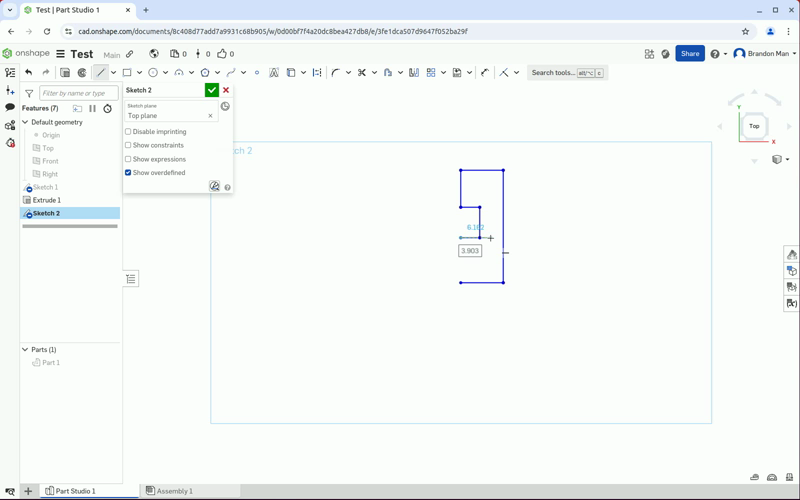
mouse_move(460, 282)
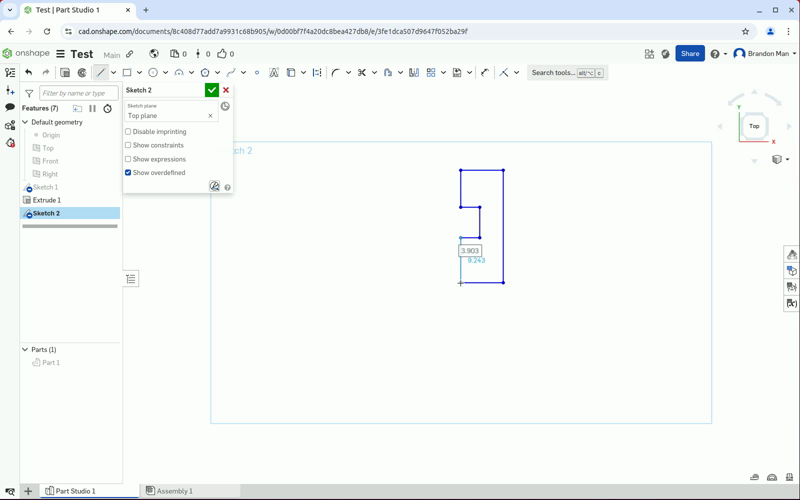
key_up(shift)
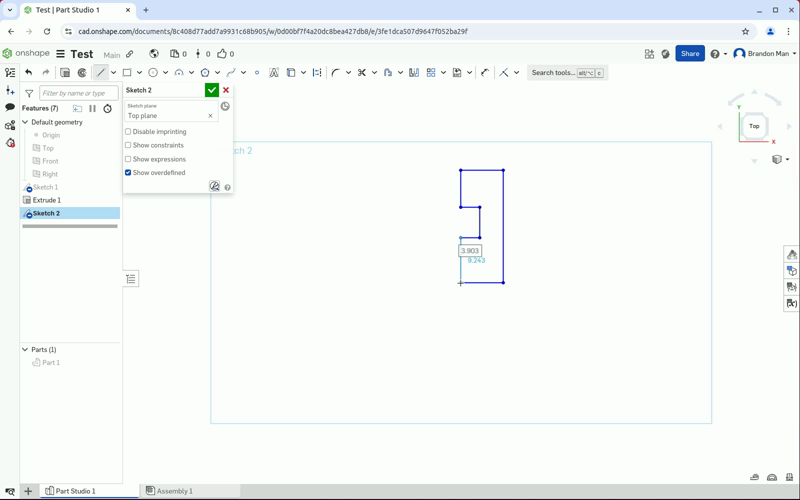
click(460, 282)
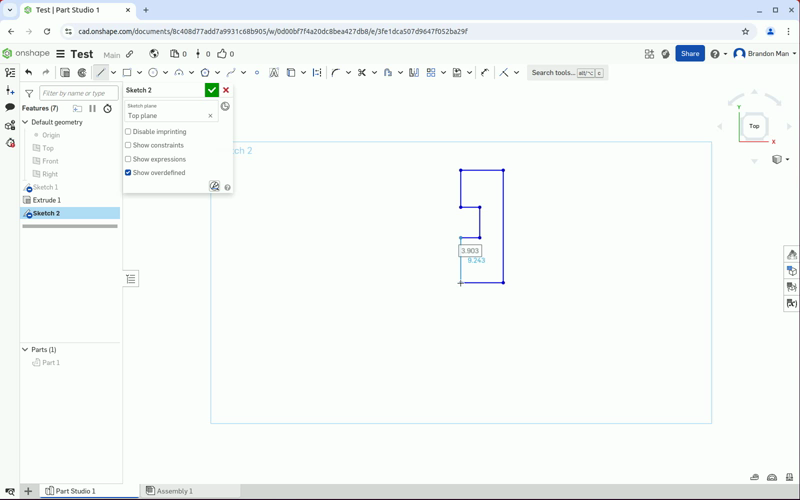
key(esc)
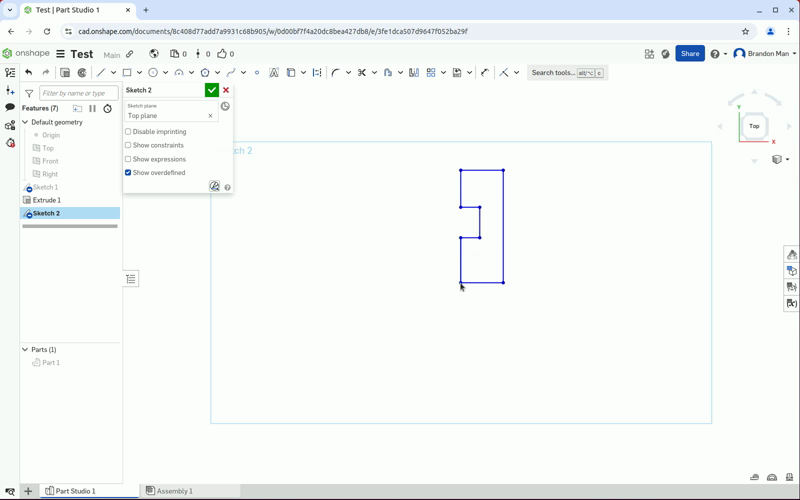
mouse_move(471, 189)
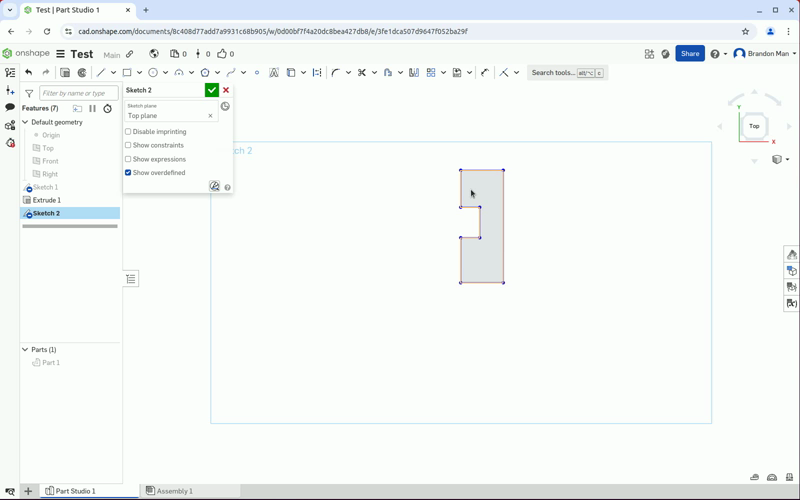
click(471, 189)
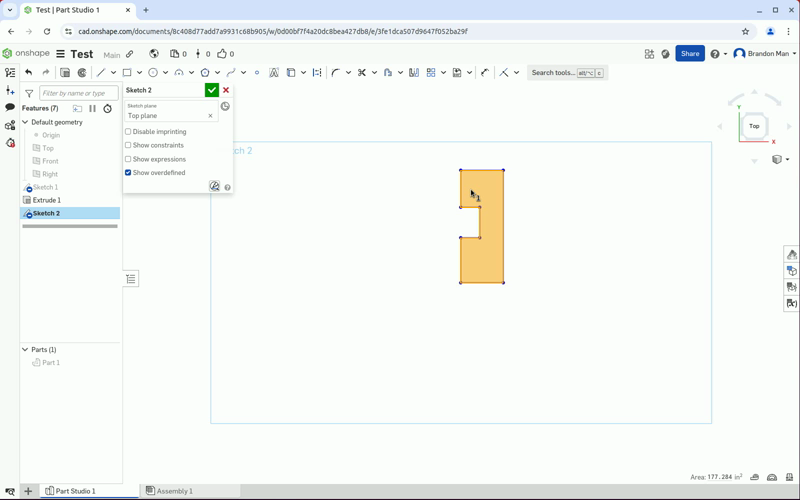
mouse_move(73, 352)
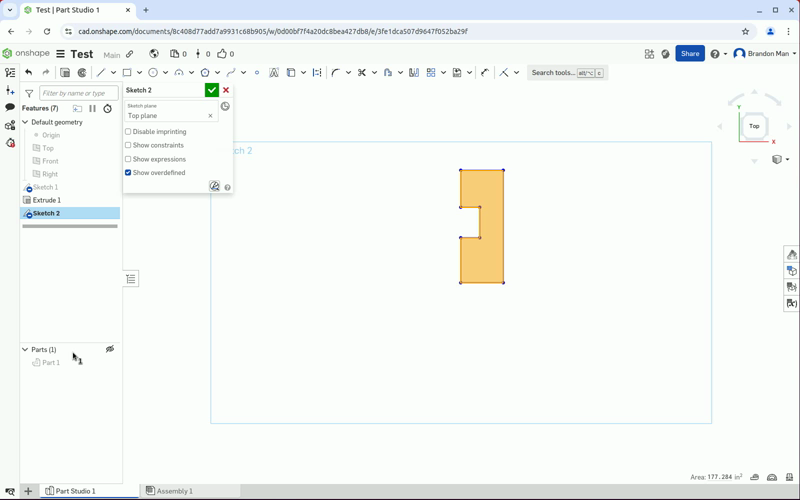
key(shift+y)
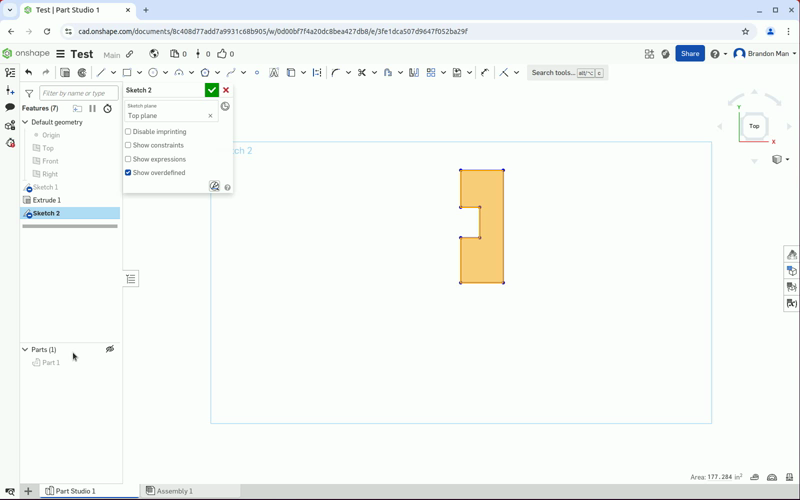
key(shift+e)
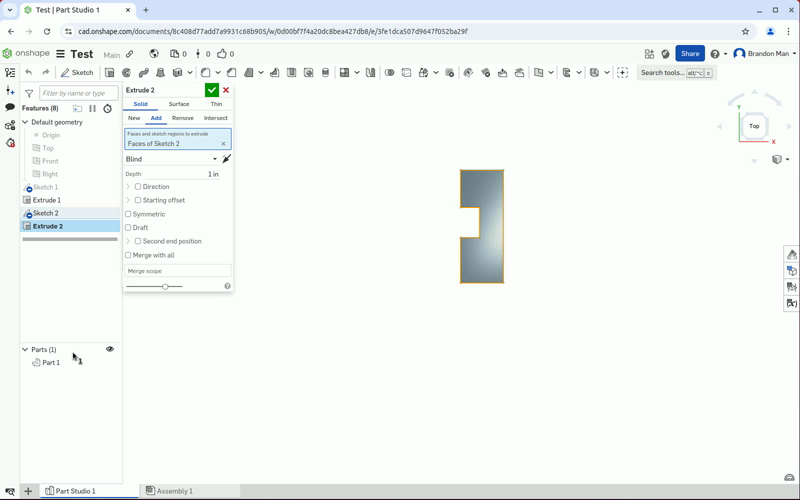
mouse_move(143, 106)
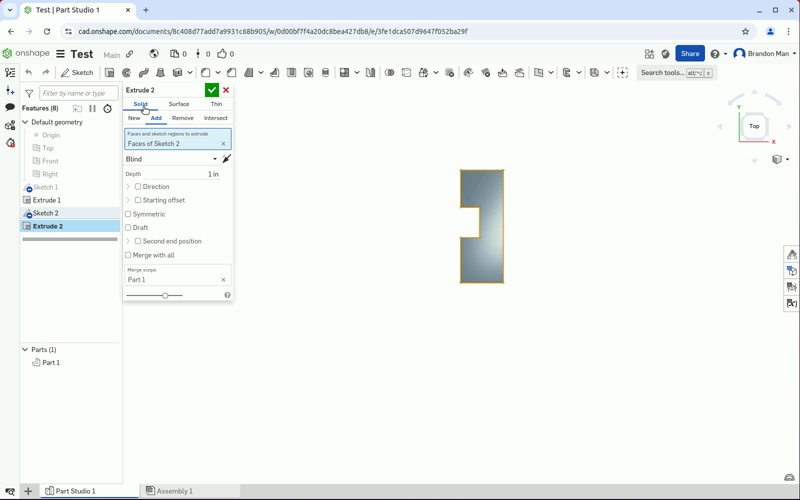
click(143, 106)
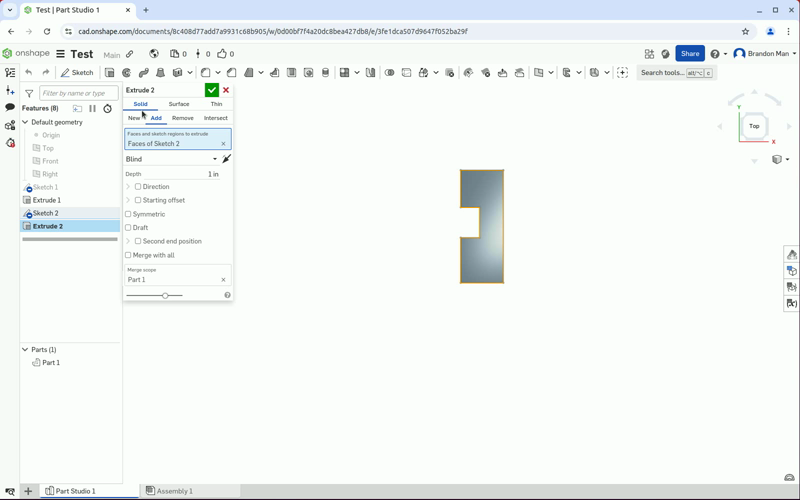
mouse_move(137, 120)
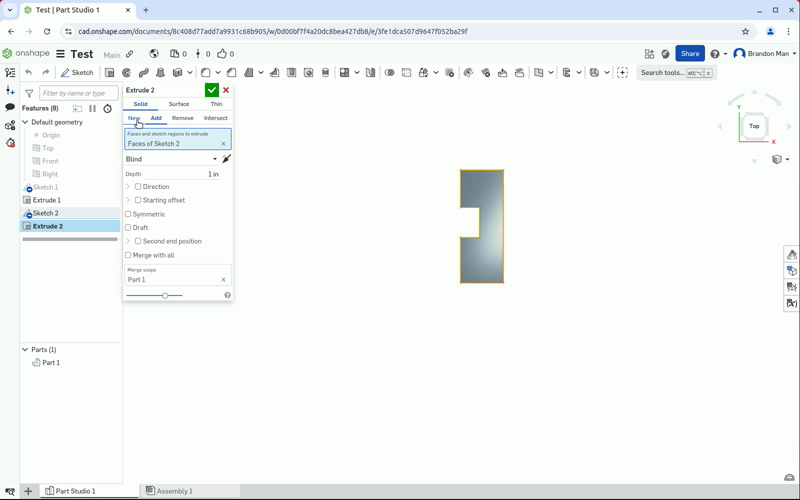
click(137, 120)
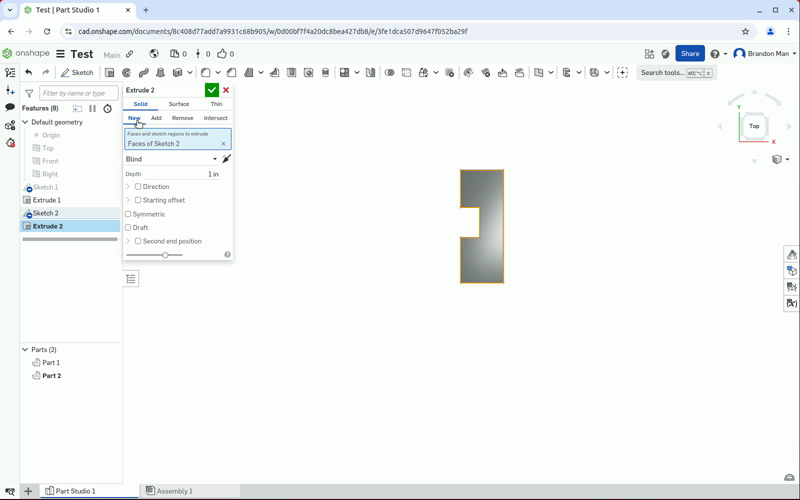
key(tab, 4)
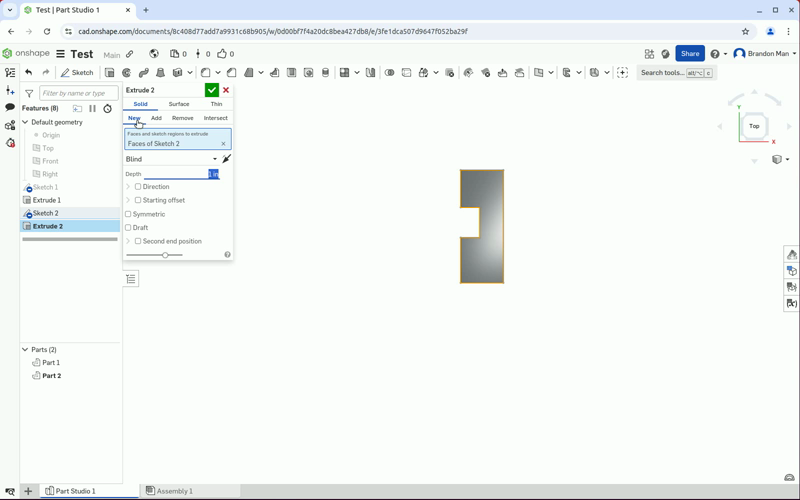
text(0.963)
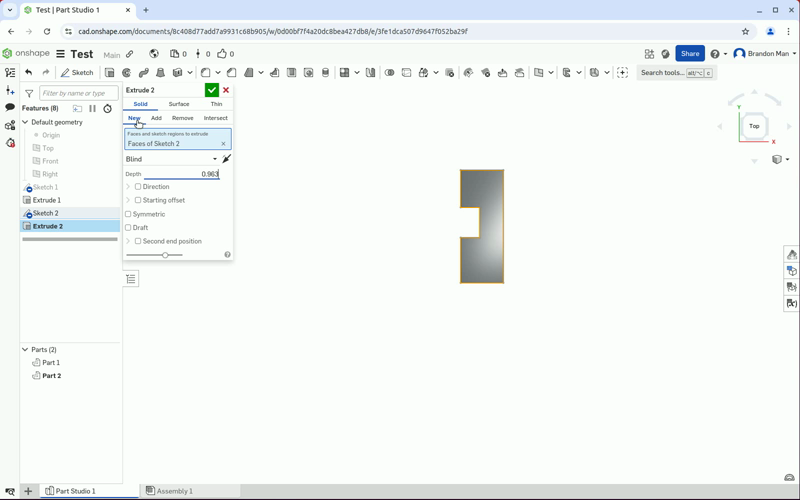
key(enter)
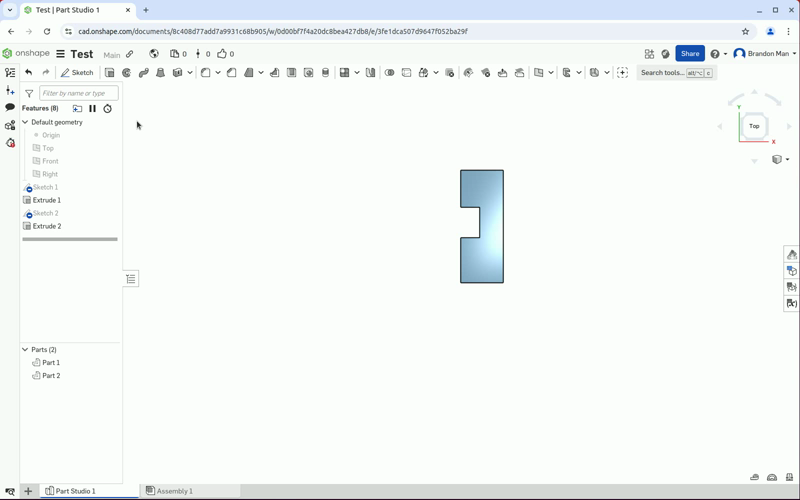
key(shift+h)
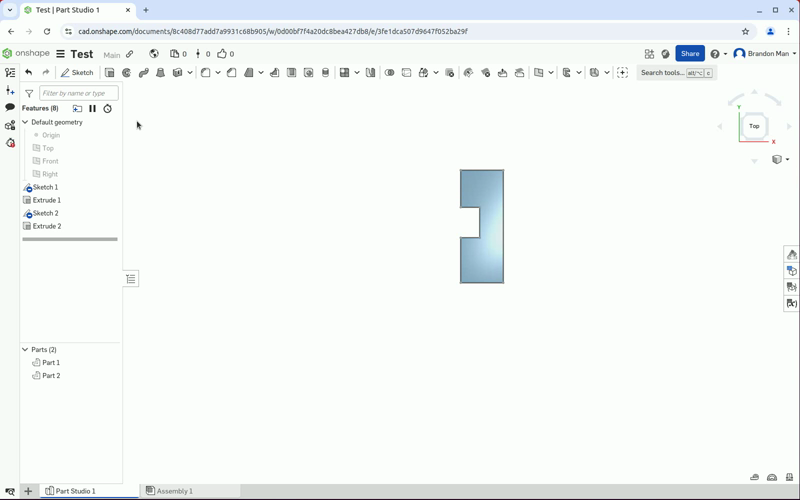
key(shift+h)
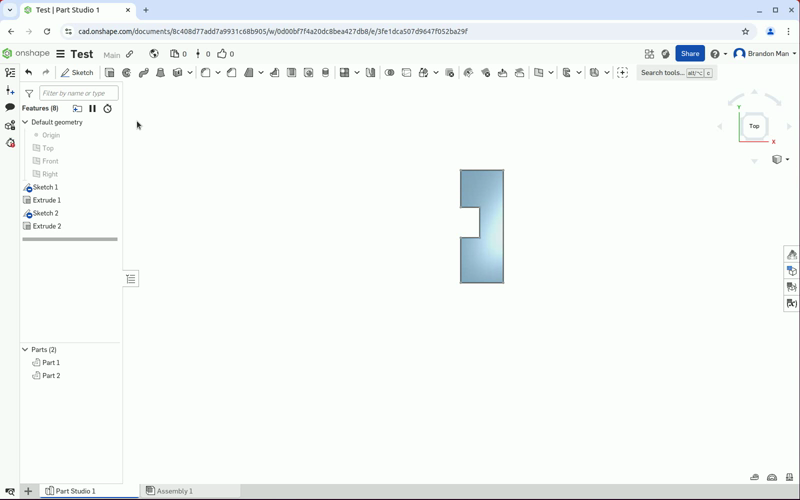
key(shift+7)
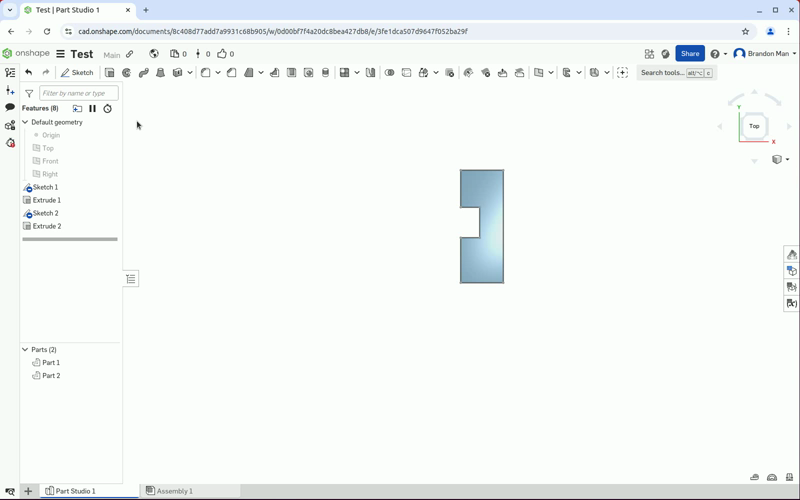
key(up, 3)
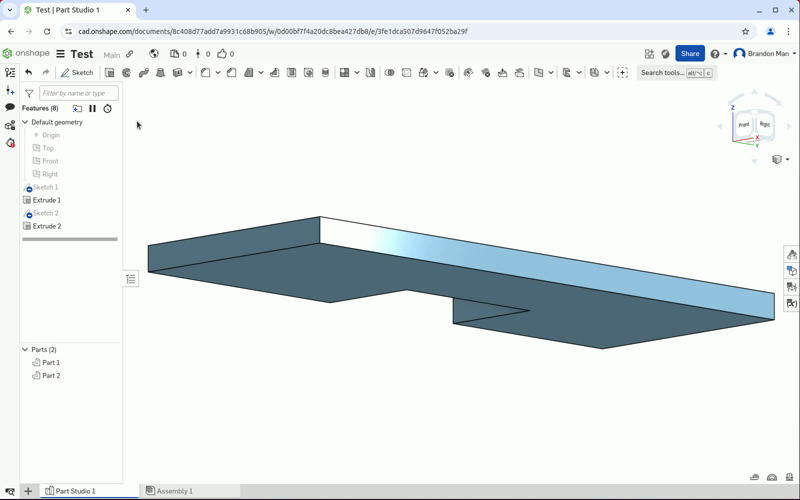
key(left, 3)
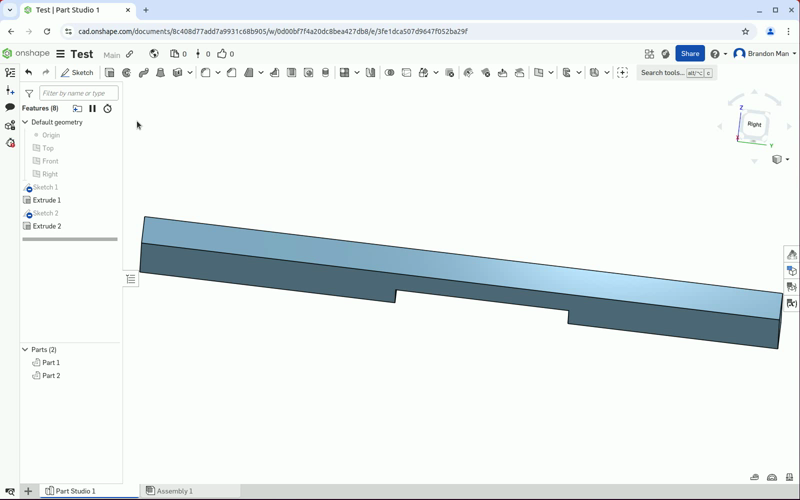
key(right, 3)
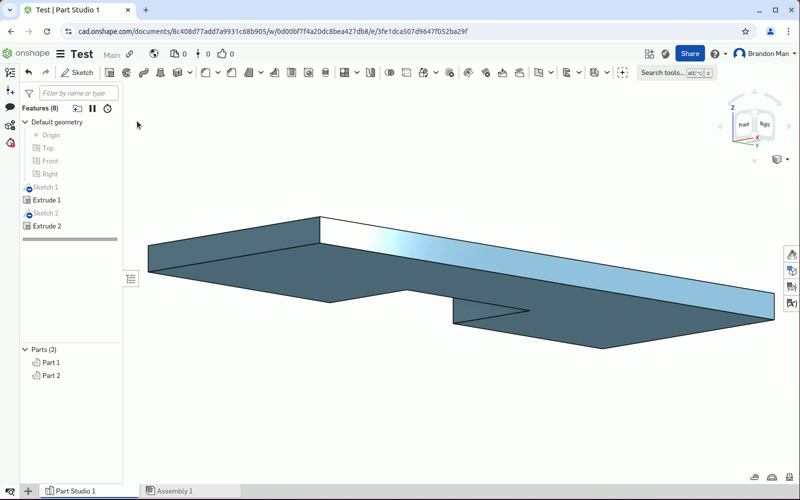
key(down, 3)
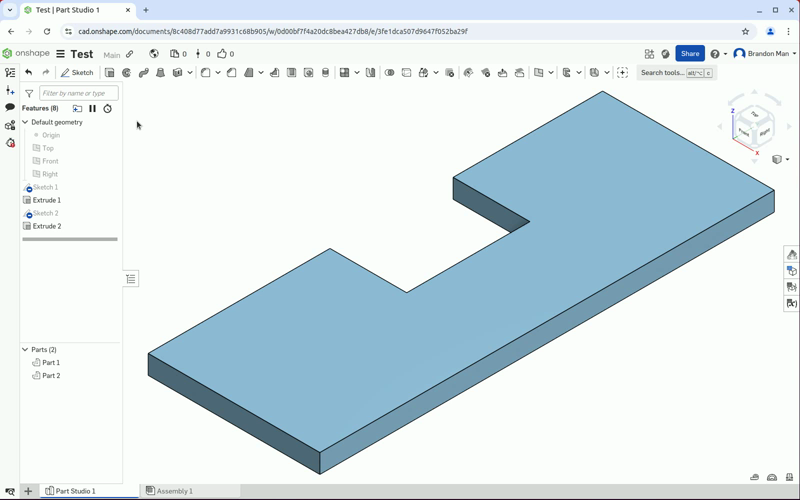
mouse_move(73, 189)
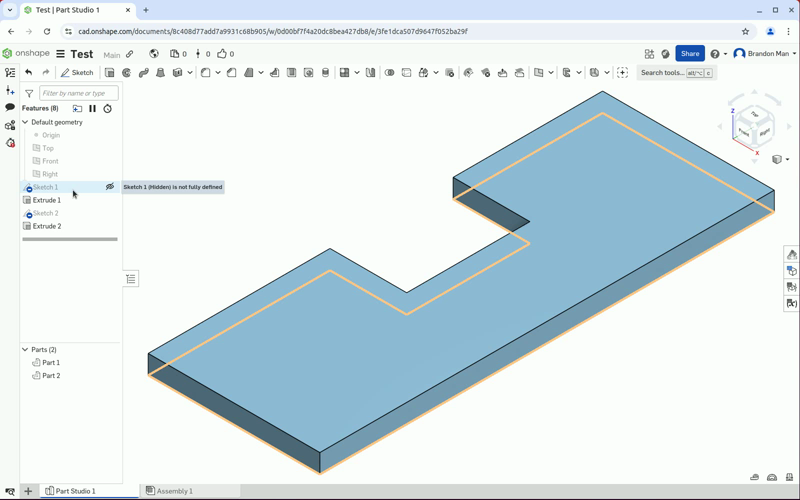
click(73, 189)